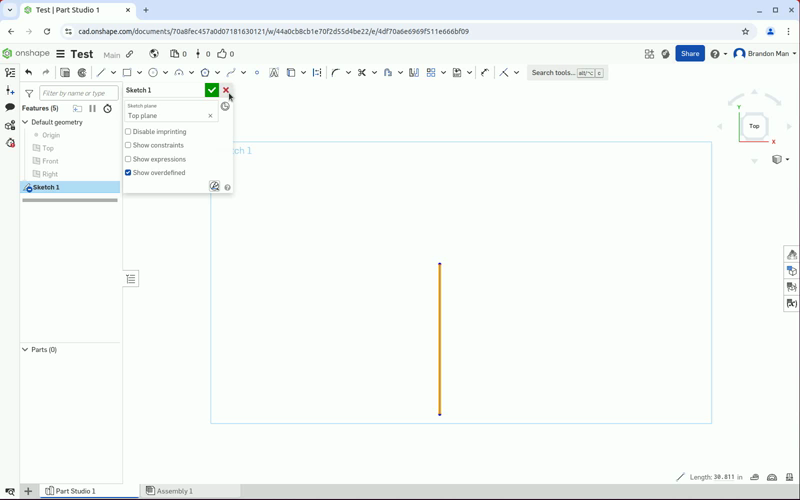
key(shift+h)
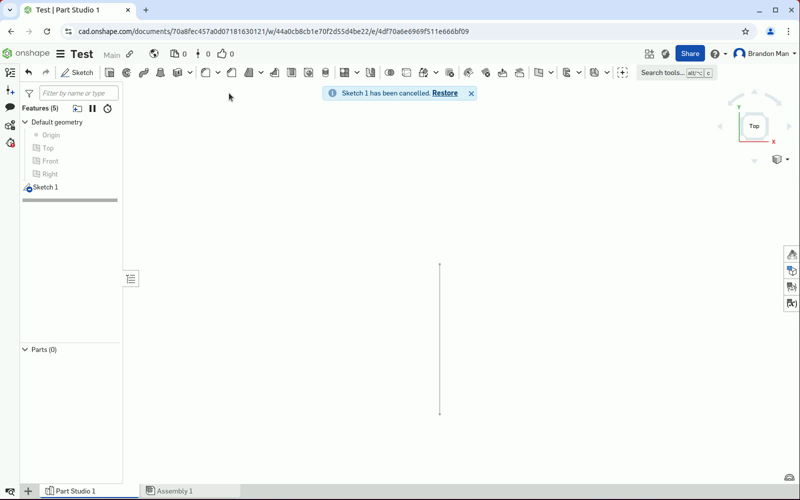
mouse_move(73, 352)
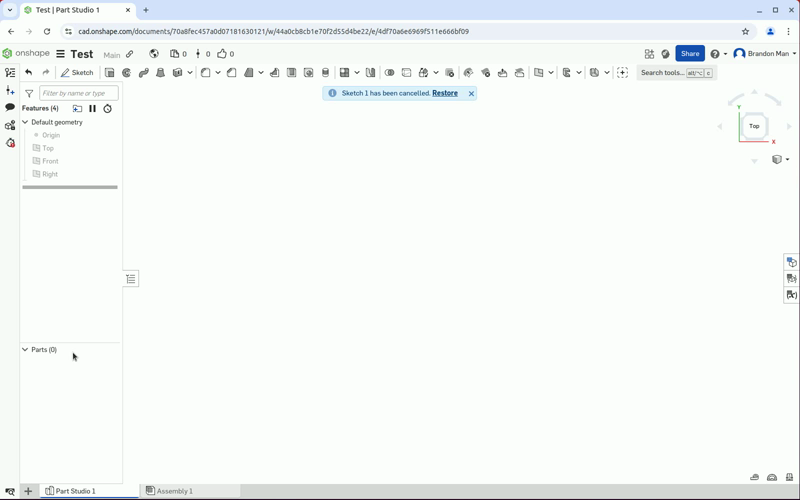
key(y)
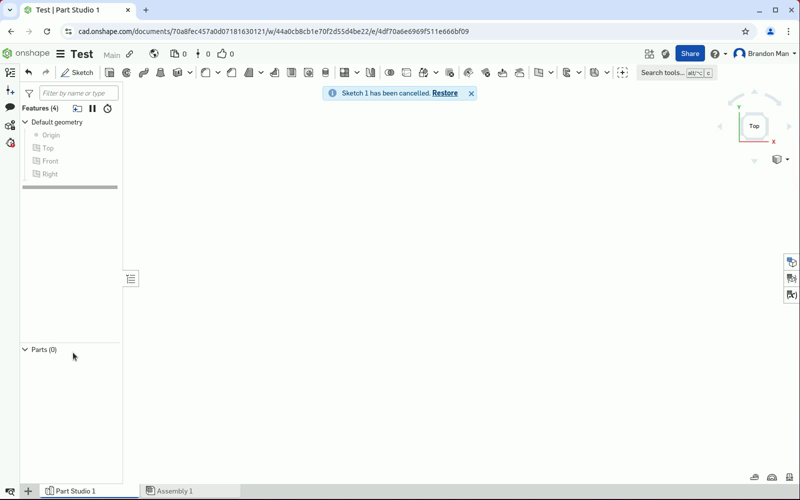
key(shift+p)
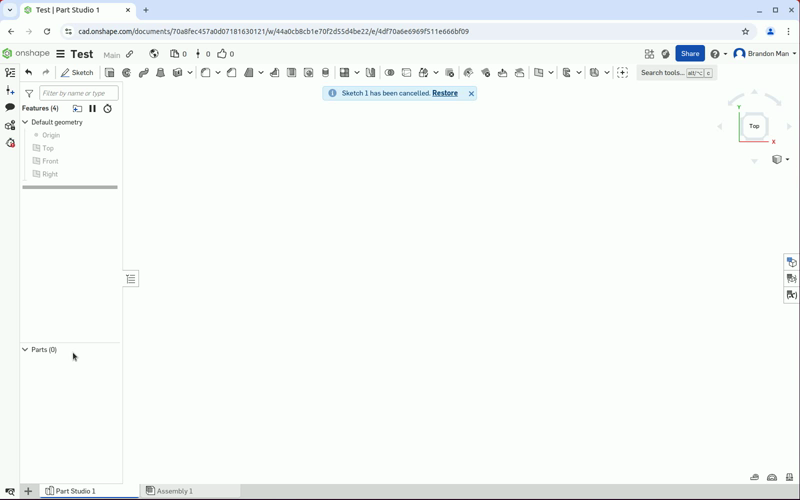
key(space)
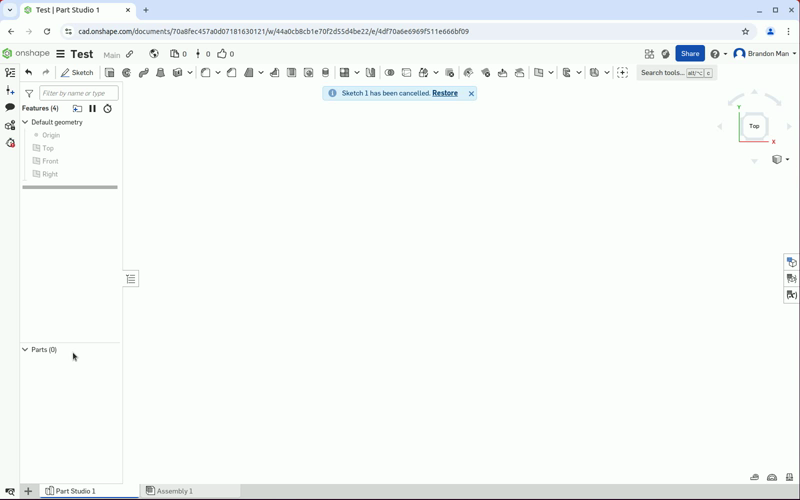
key_down(shift)
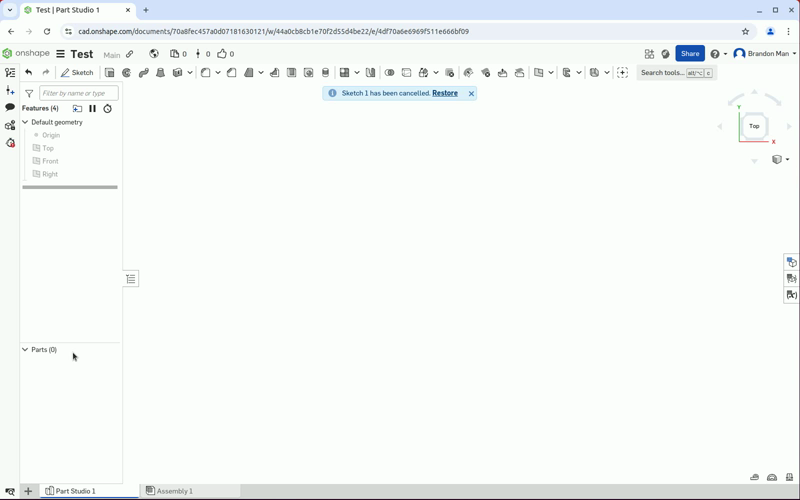
key(up)
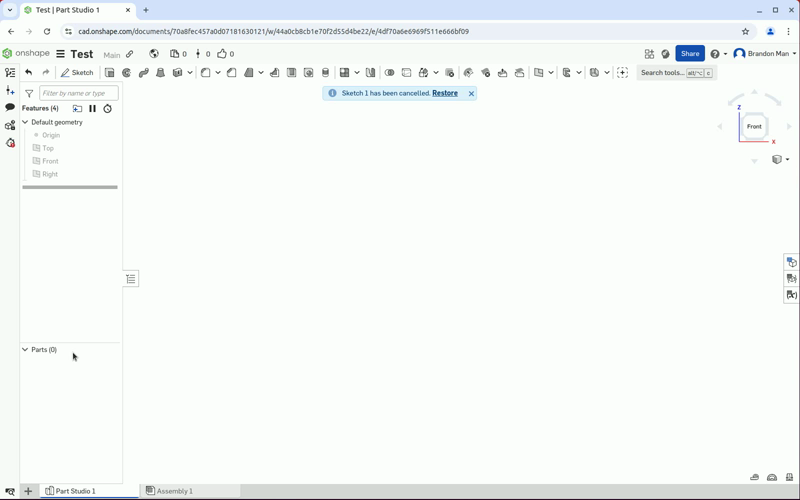
key_up(shift)
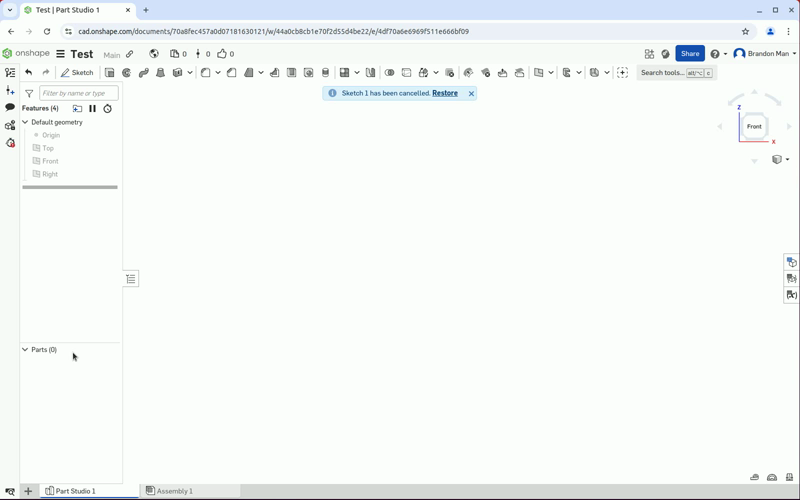
mouse_move(73, 352)
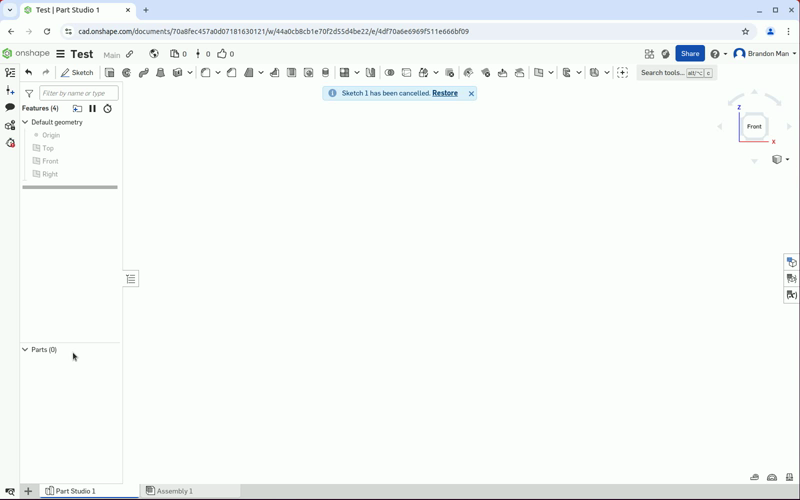
key(shift+y)
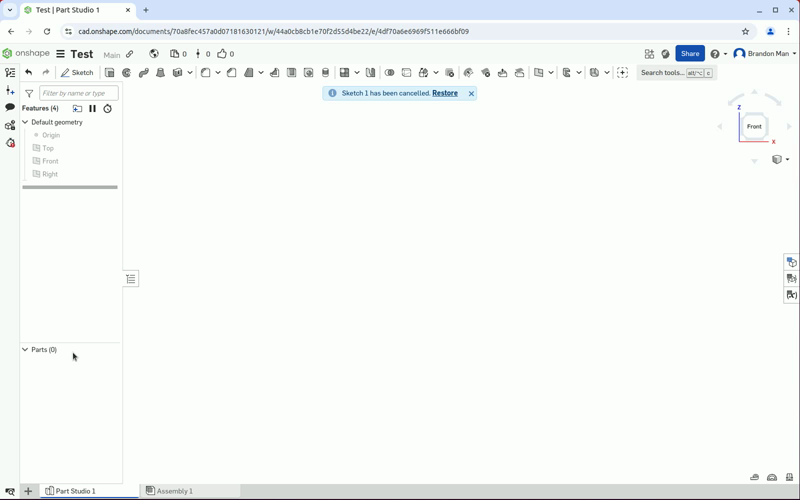
key(shift+s)
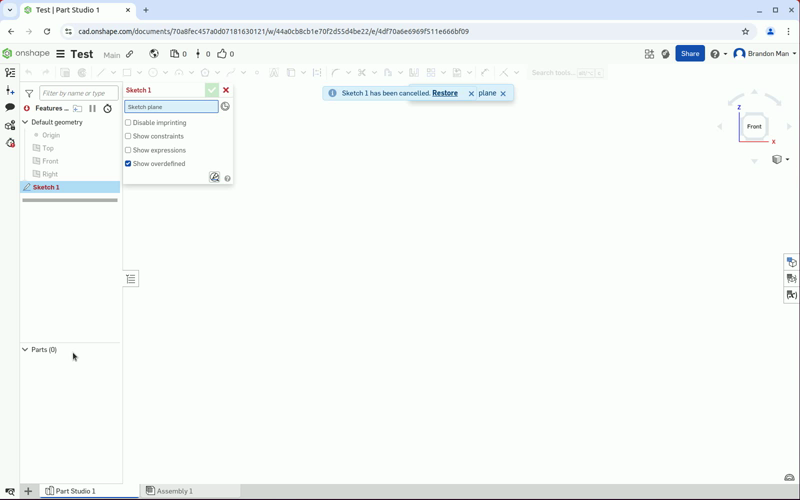
mouse_move(73, 163)
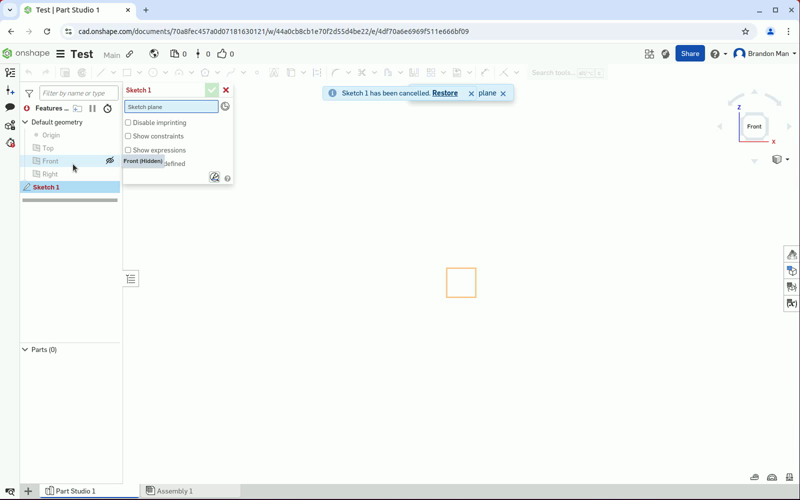
click(73, 163)
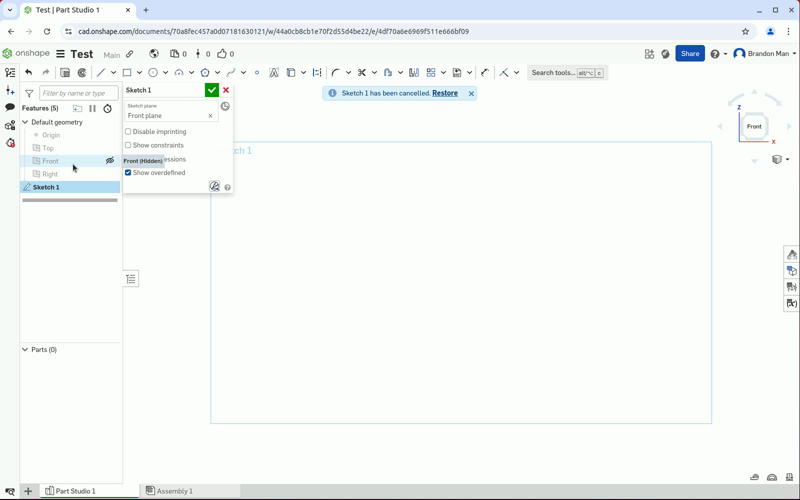
mouse_move(73, 352)
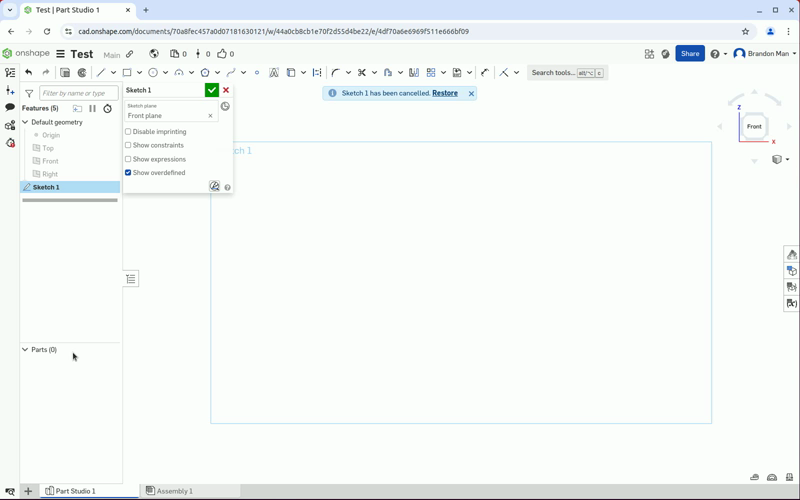
key(y)
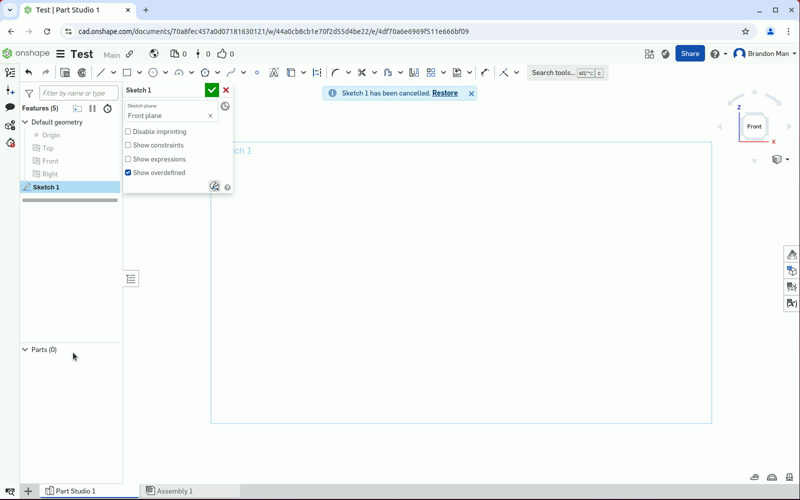
key(l)
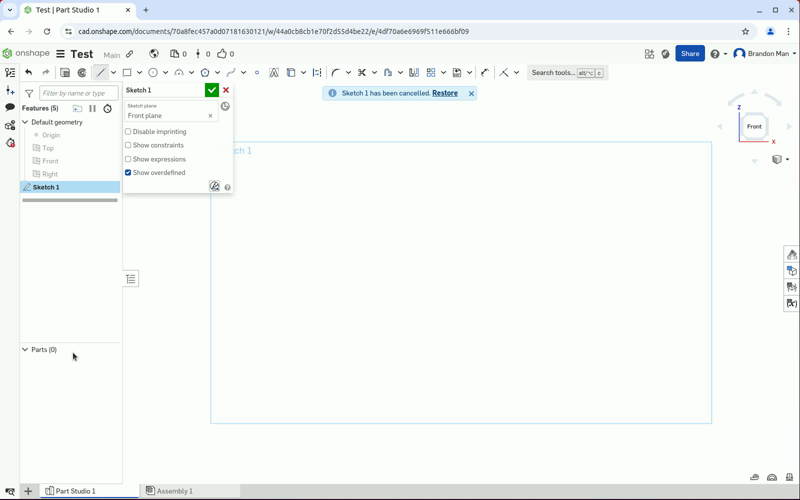
key_down(shift)
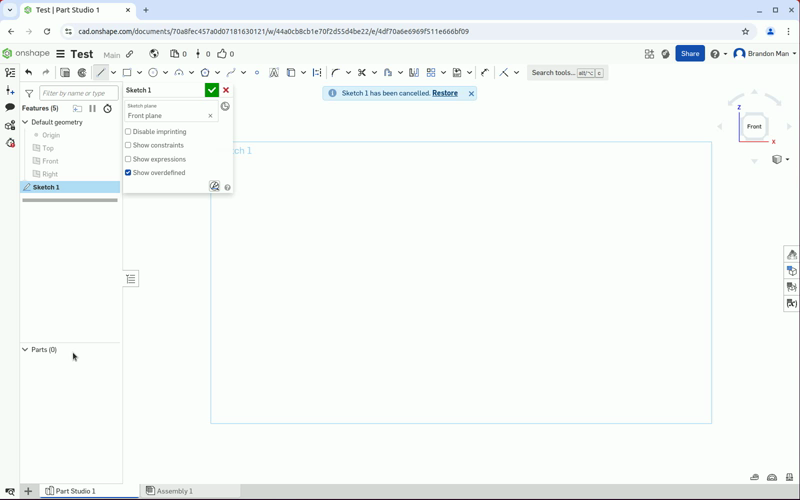
mouse_move(407, 333)
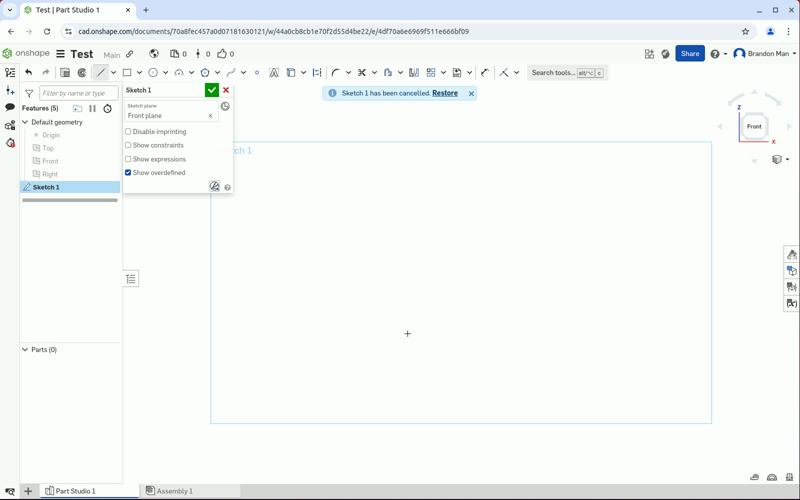
click(407, 333)
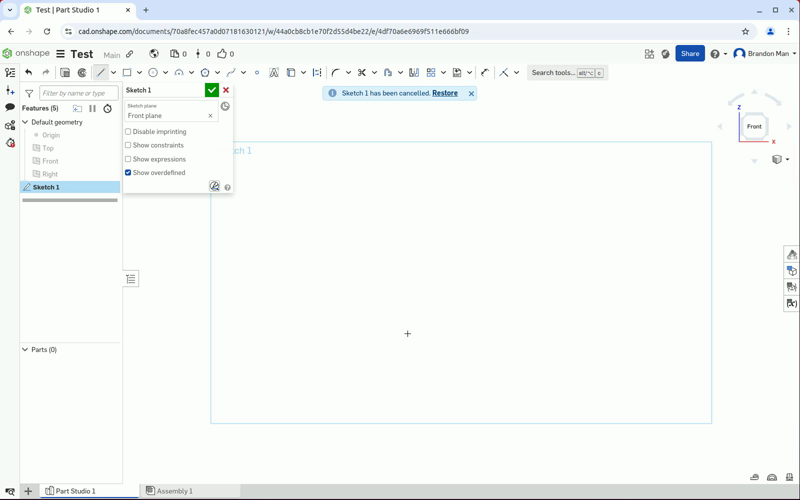
key_up(shift)
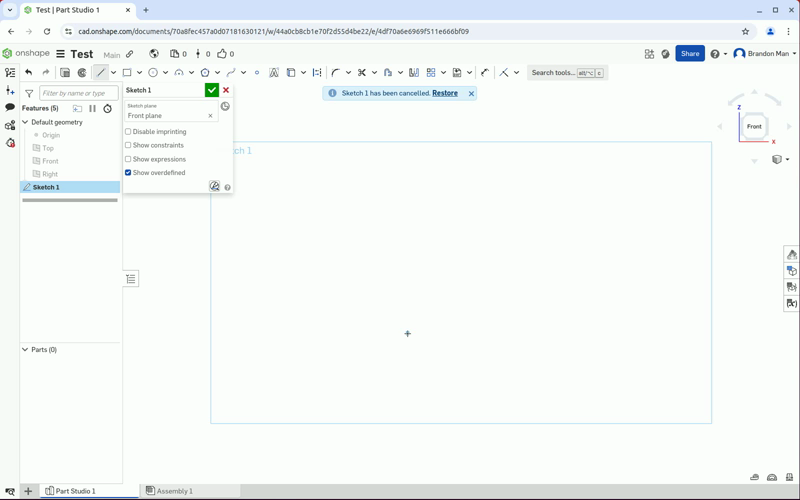
key_down(shift)
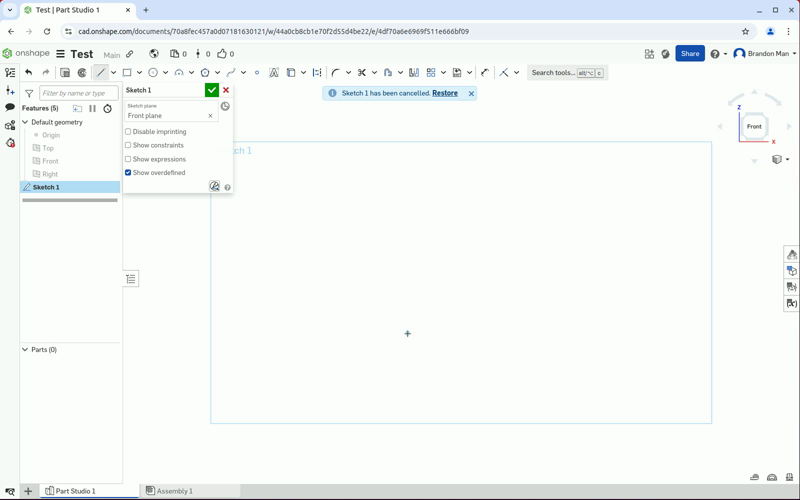
mouse_move(520, 333)
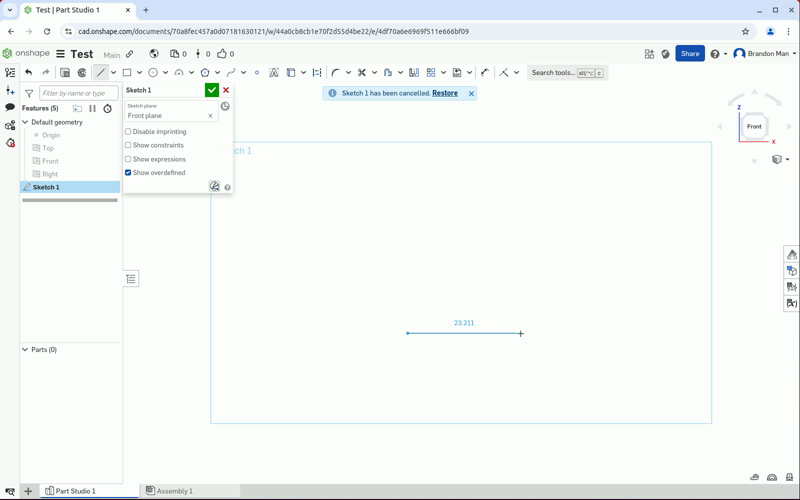
click(520, 333)
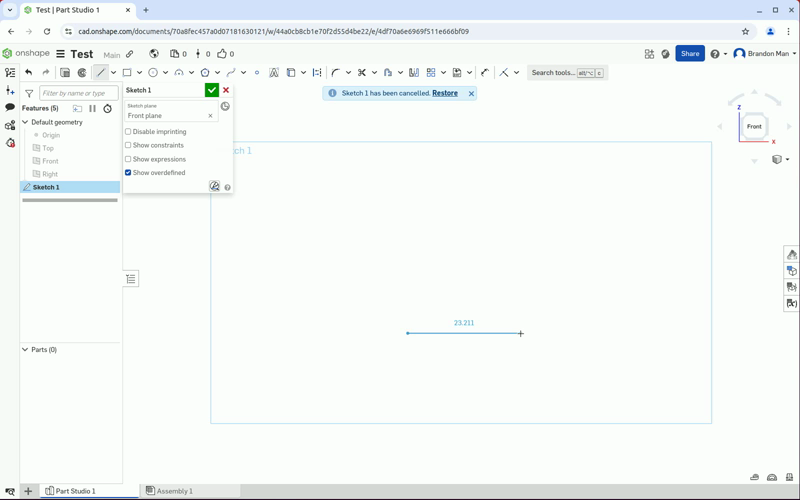
key_up(shift)
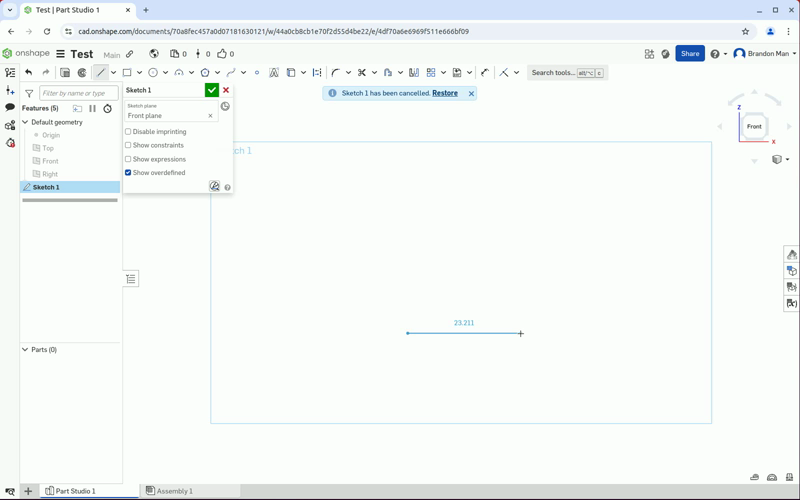
key_down(shift)
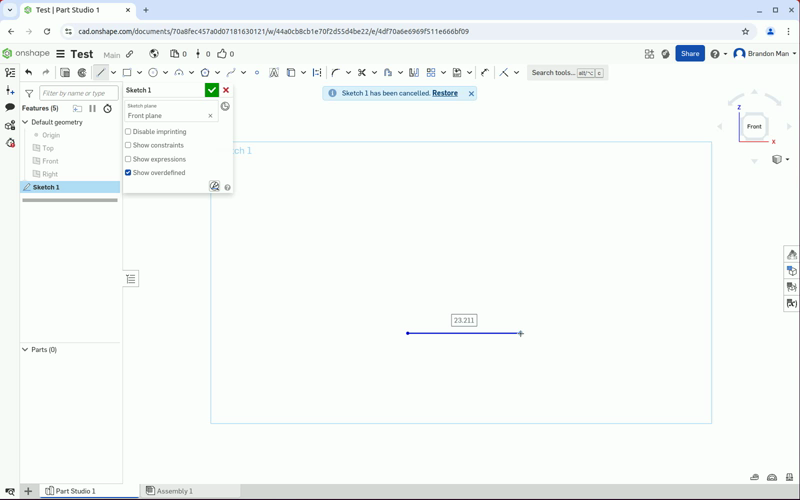
mouse_move(520, 220)
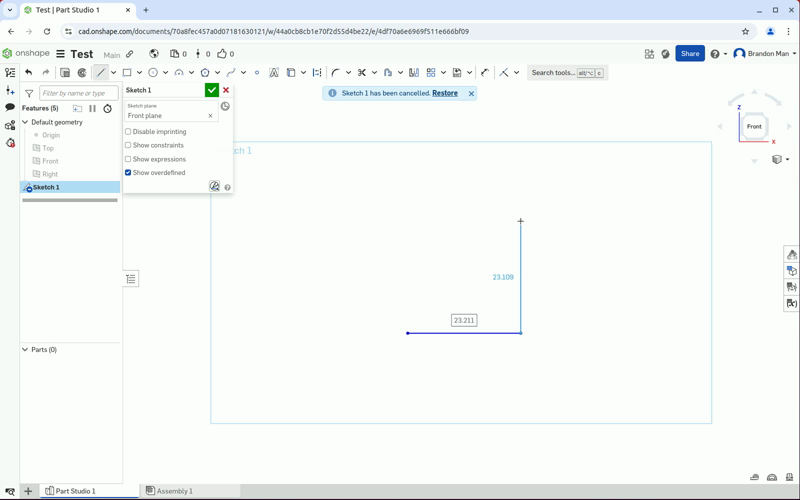
click(520, 220)
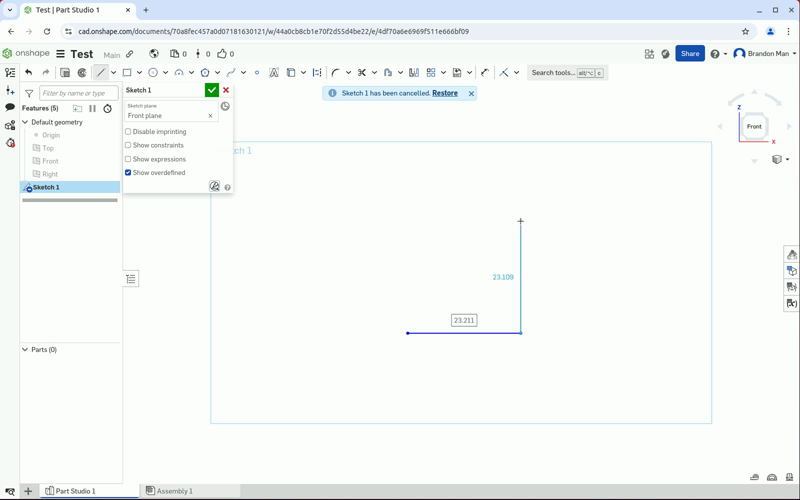
key_up(shift)
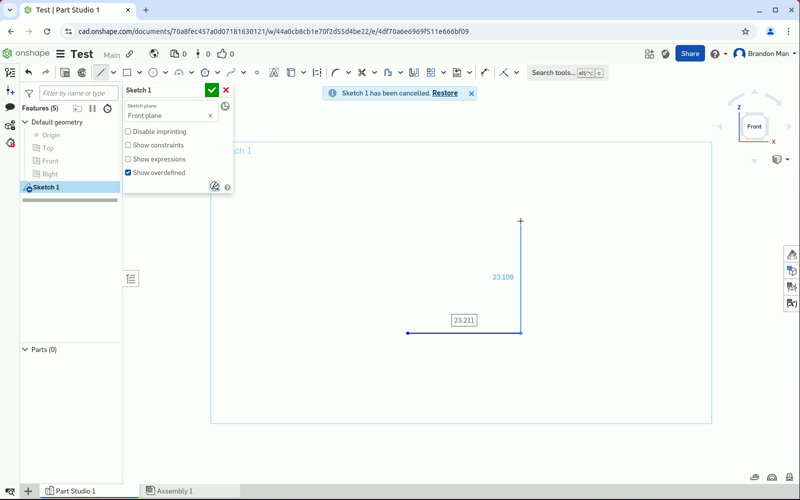
key_down(shift)
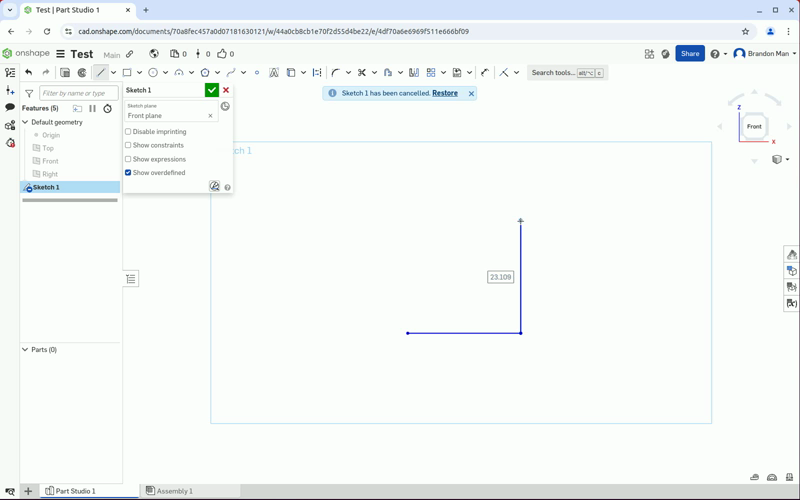
mouse_move(407, 220)
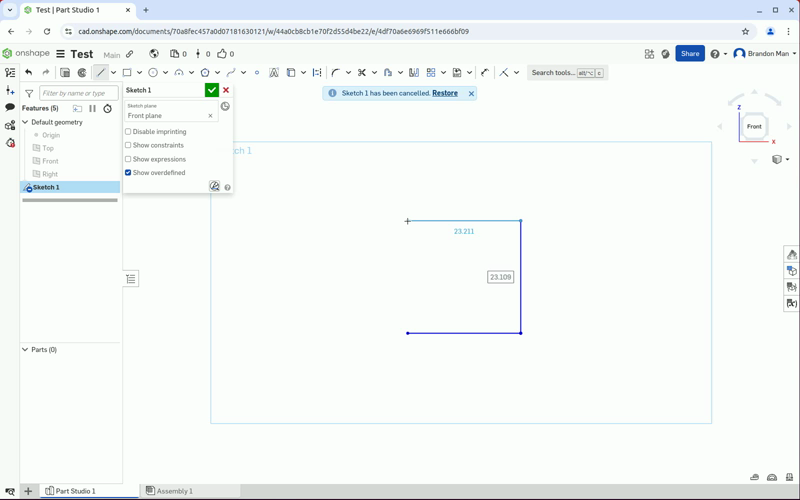
click(407, 220)
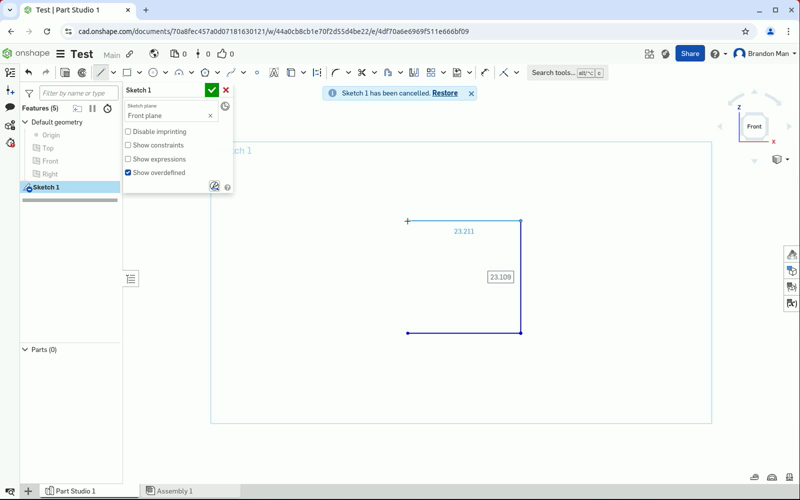
key_up(shift)
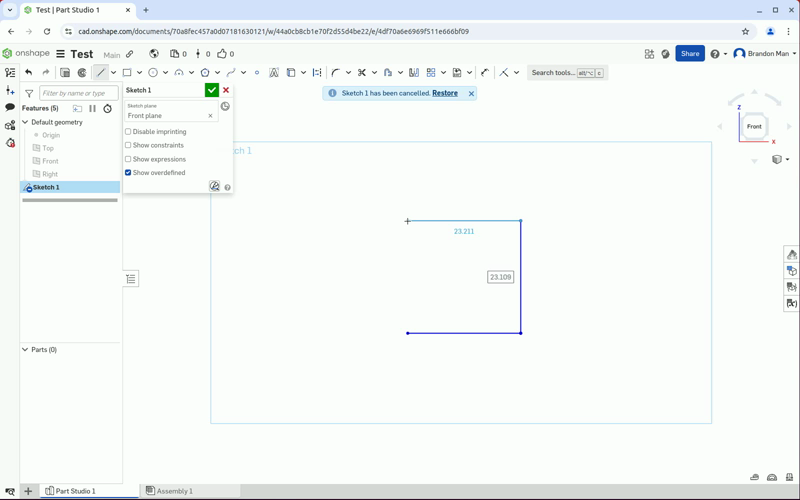
key_down(shift)
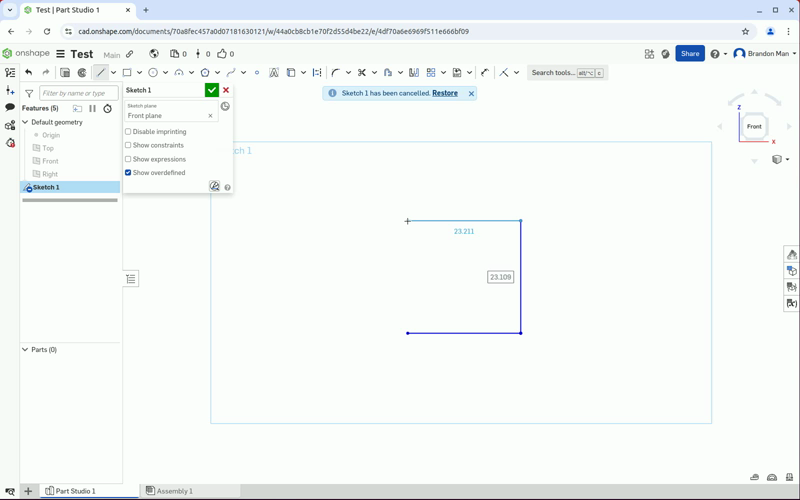
mouse_move(407, 333)
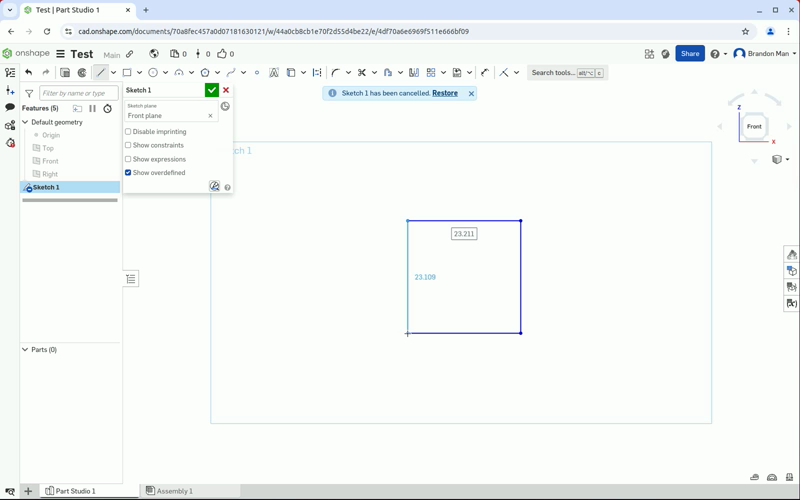
key_up(shift)
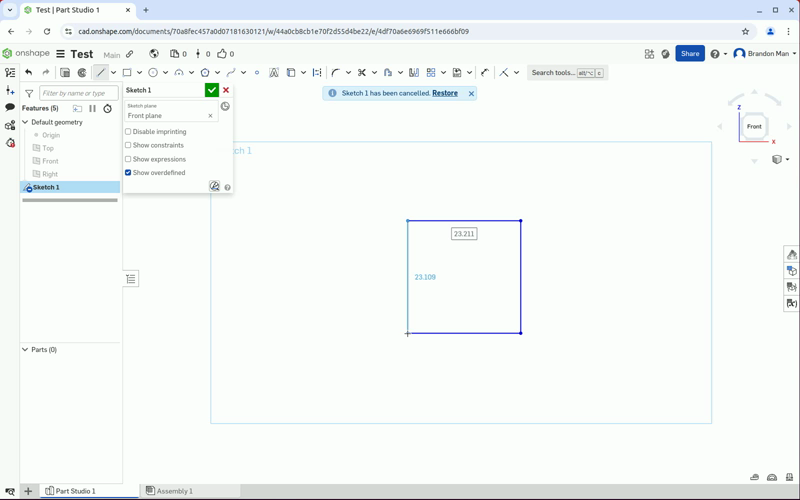
click(407, 333)
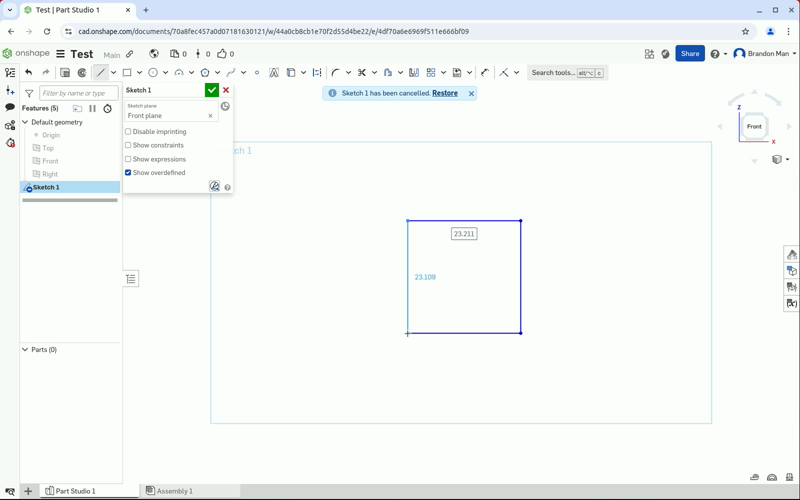
key(esc)
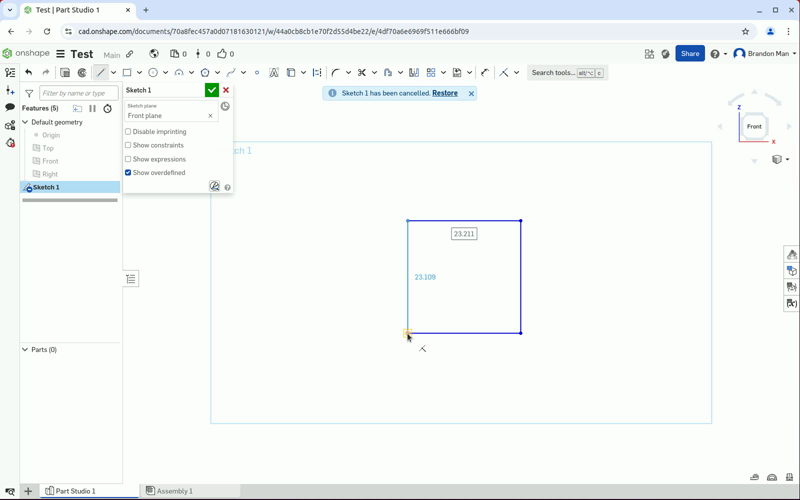
mouse_move(483, 285)
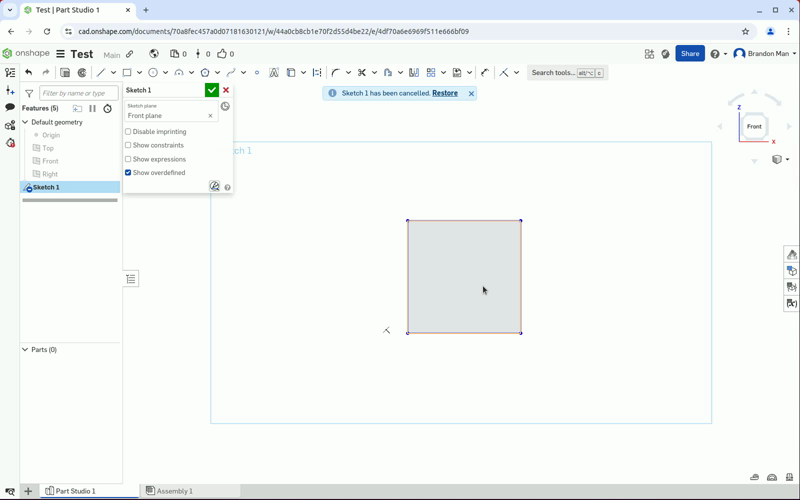
click(483, 285)
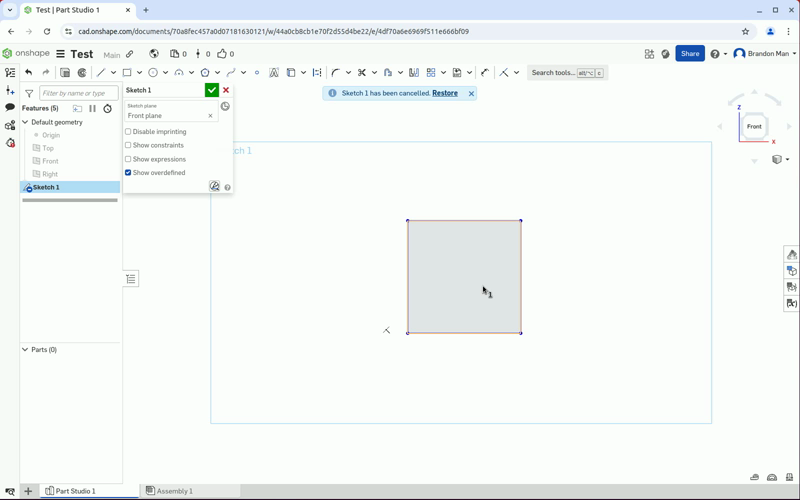
mouse_move(73, 352)
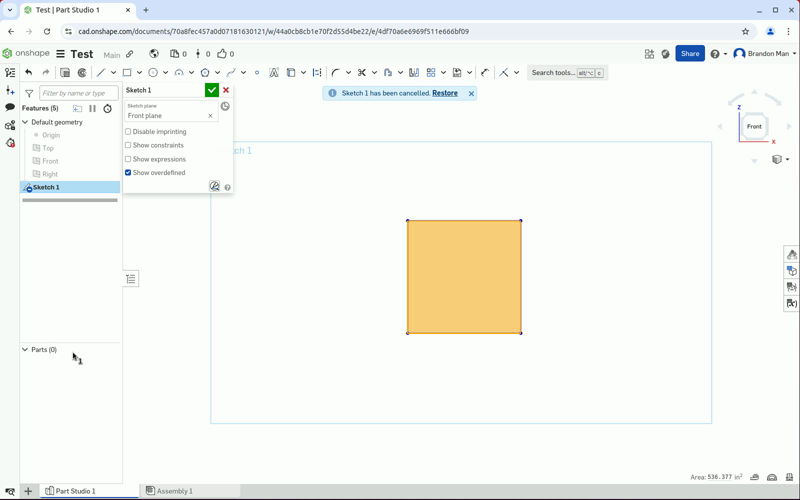
key(shift+y)
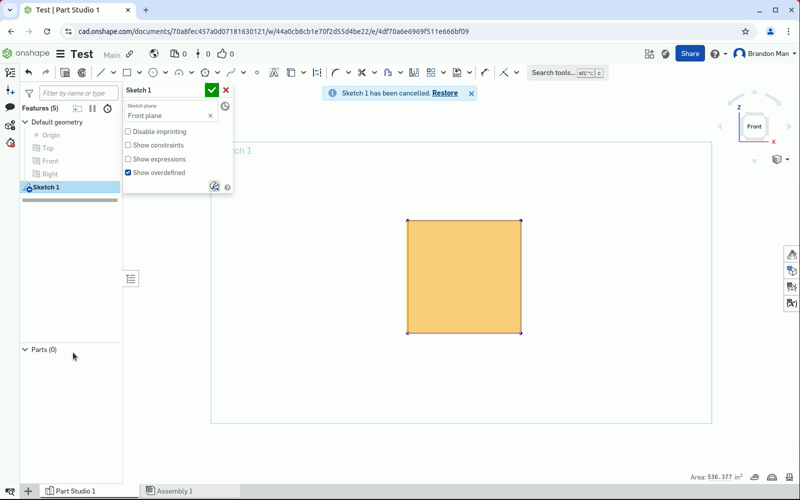
key(shift+e)
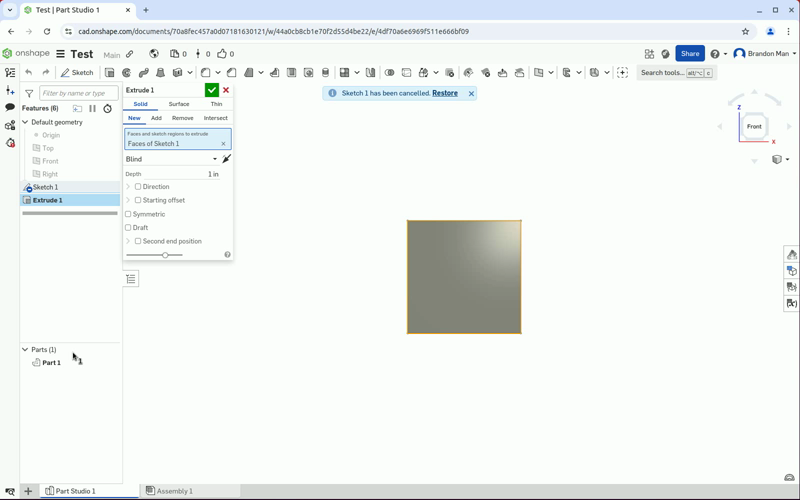
mouse_move(143, 106)
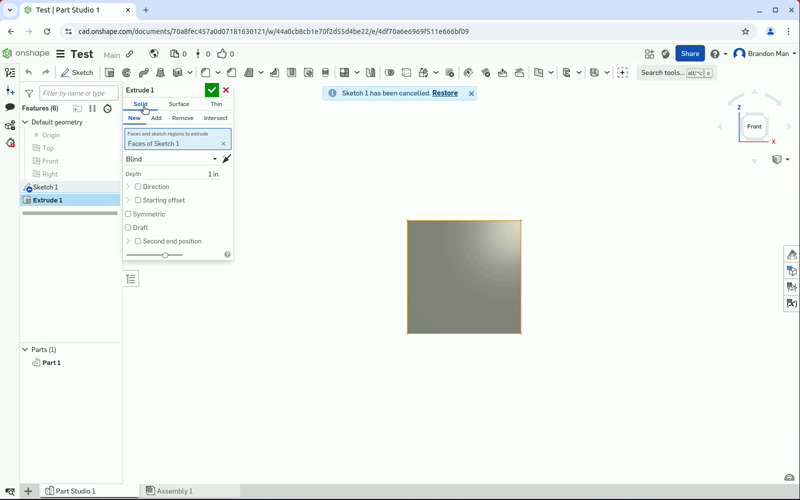
click(143, 106)
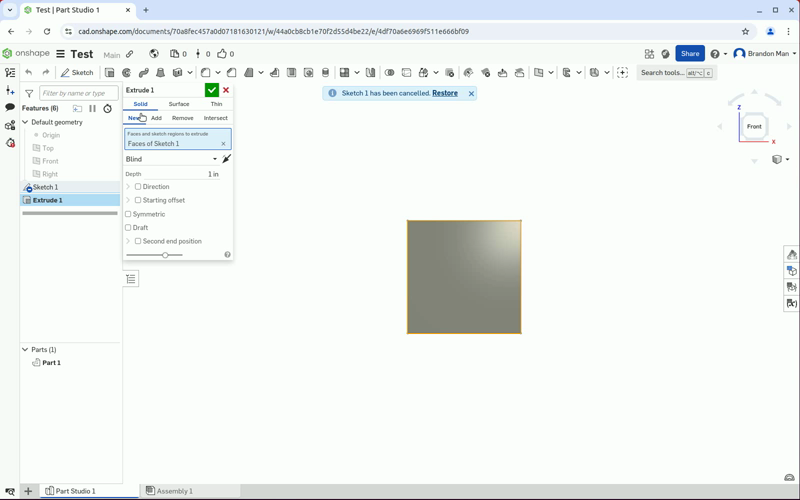
mouse_move(137, 120)
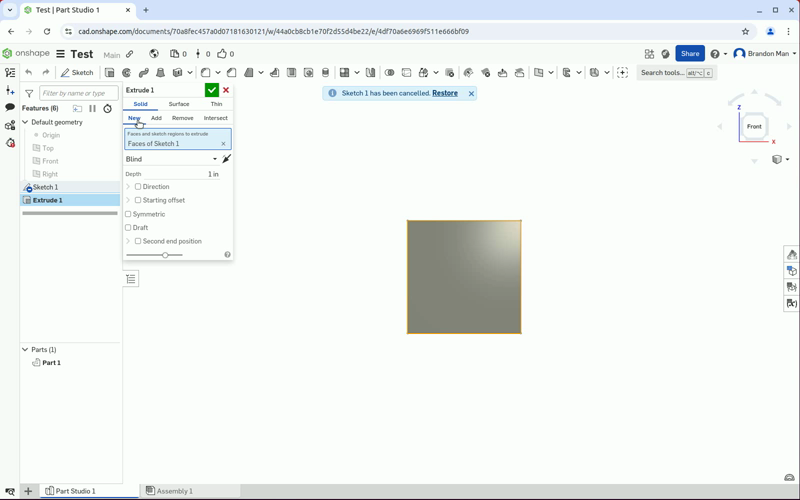
click(137, 120)
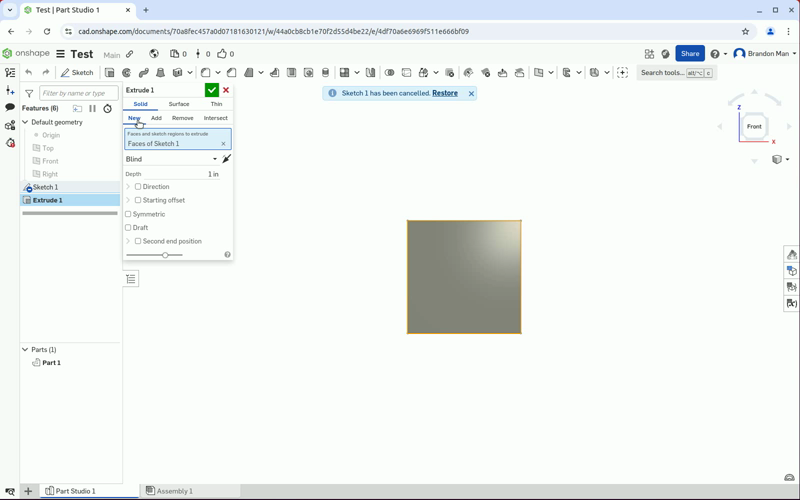
key(tab, 4)
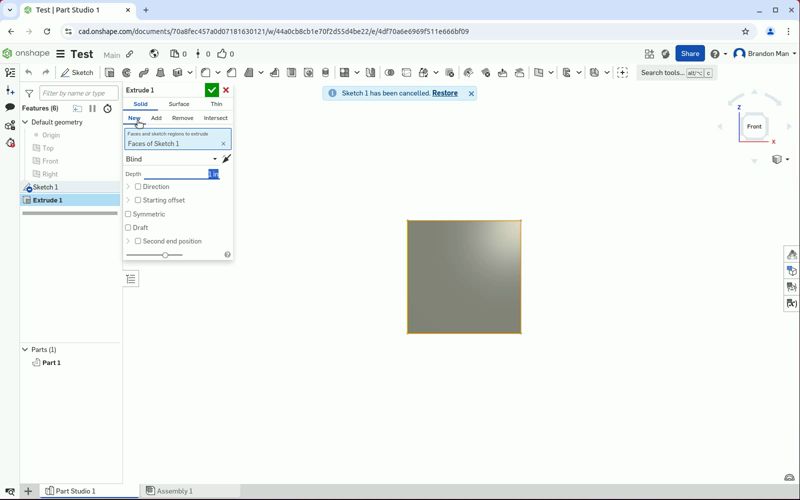
text(23.108)
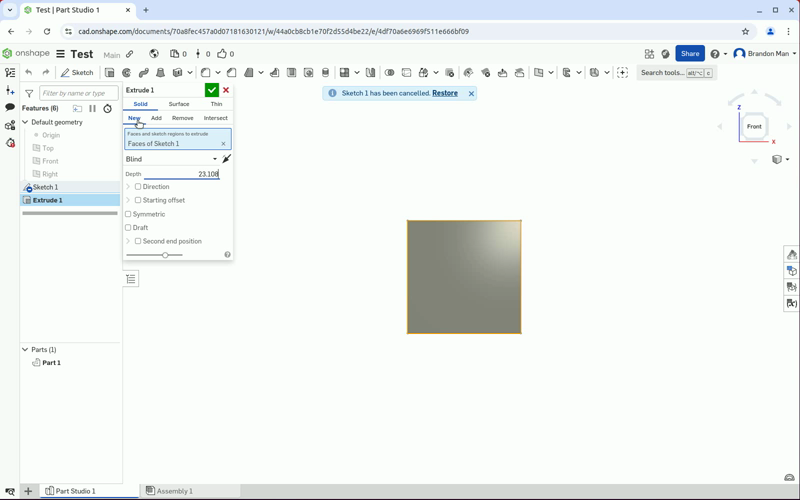
key(enter)
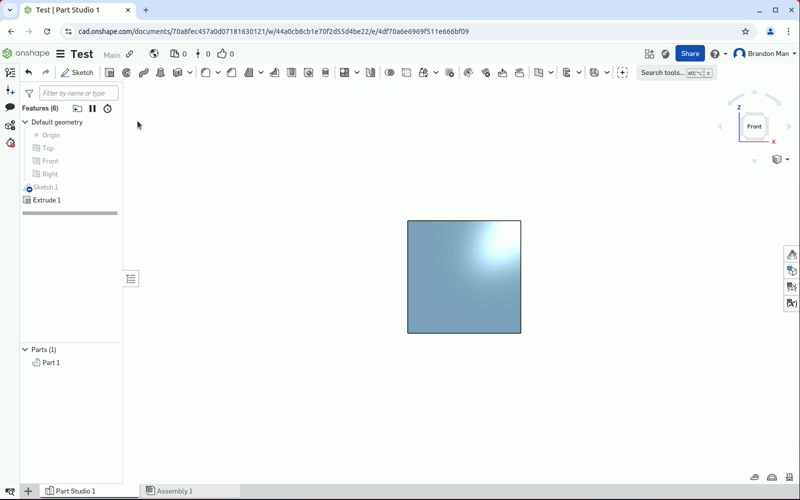
key(shift+h)
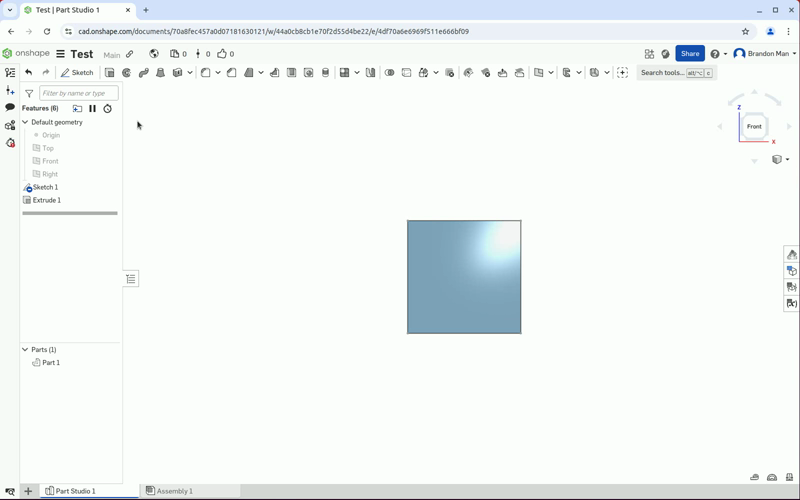
key(shift+h)
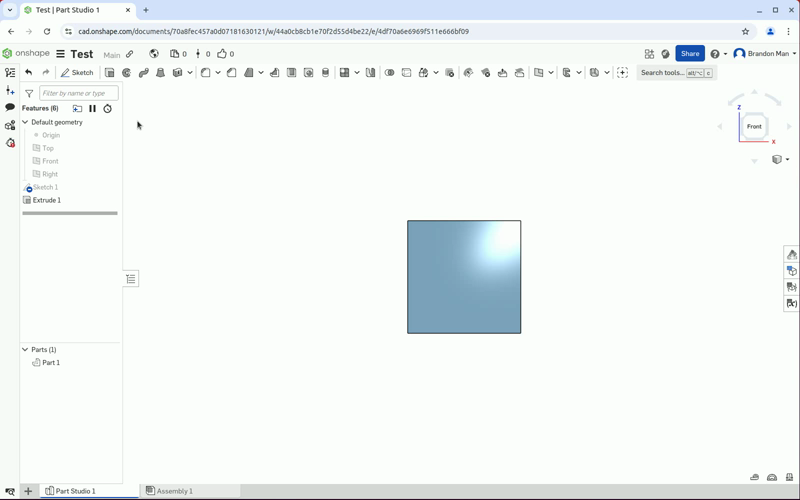
mouse_move(73, 189)
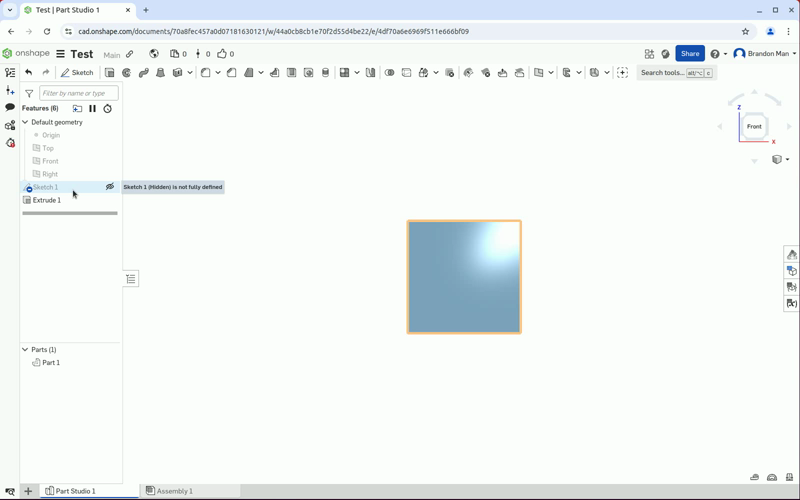
click(73, 189)
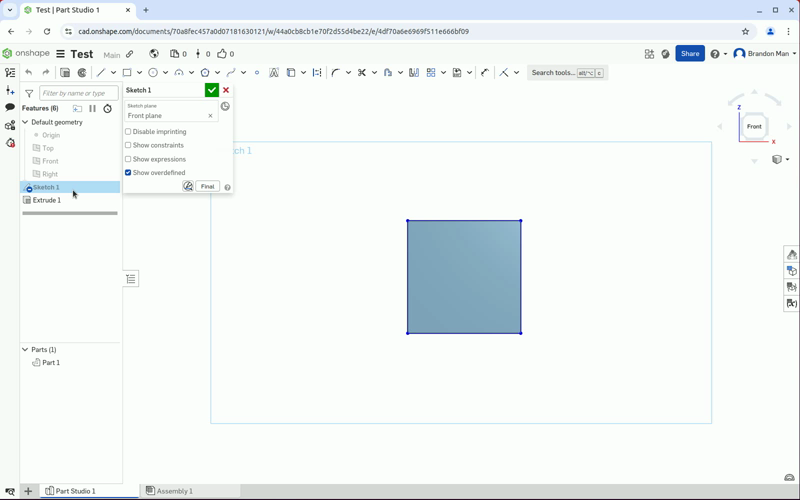
mouse_move(229, 92)
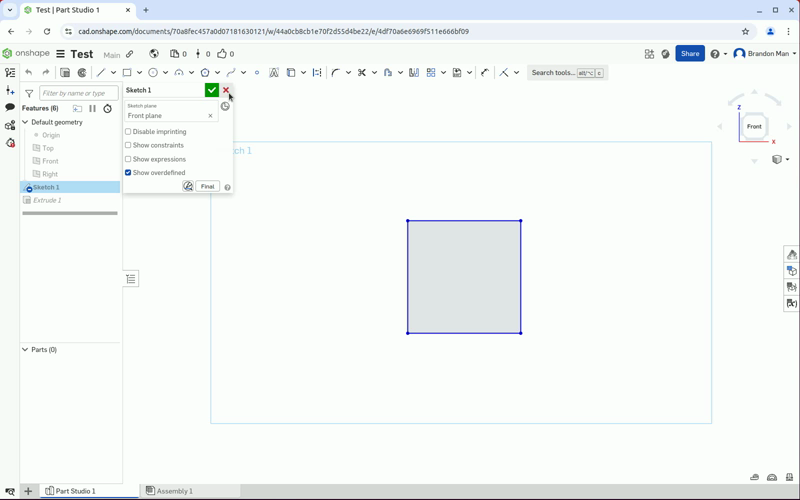
click(229, 92)
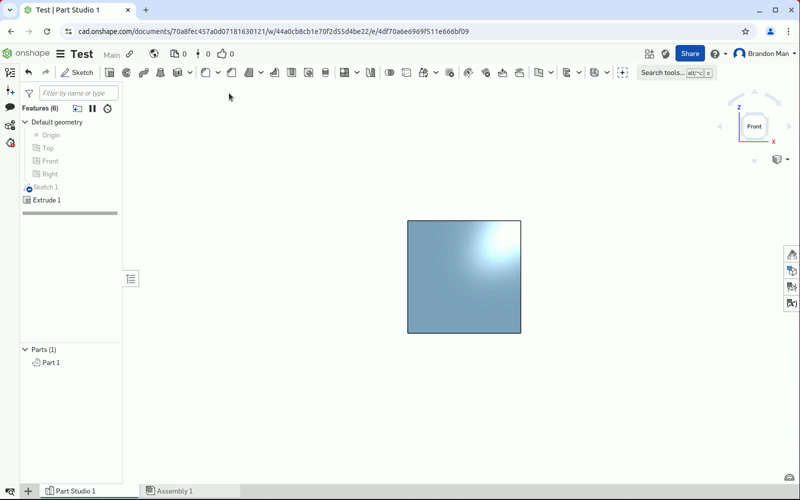
mouse_move(541, 75)
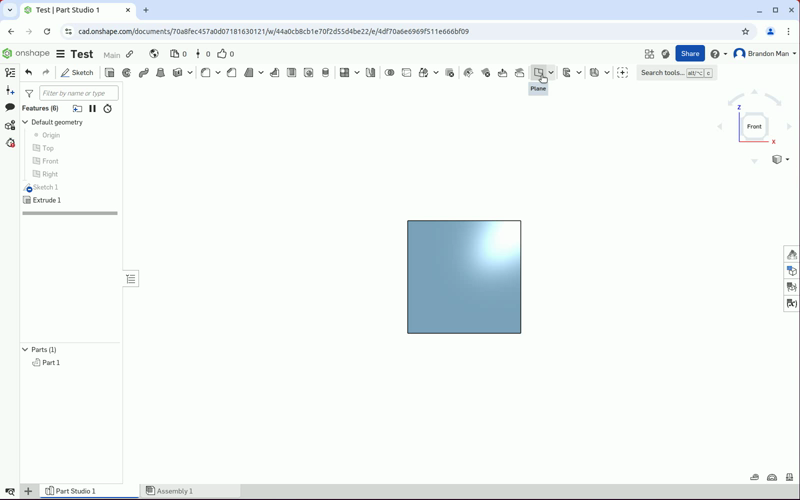
click(541, 75)
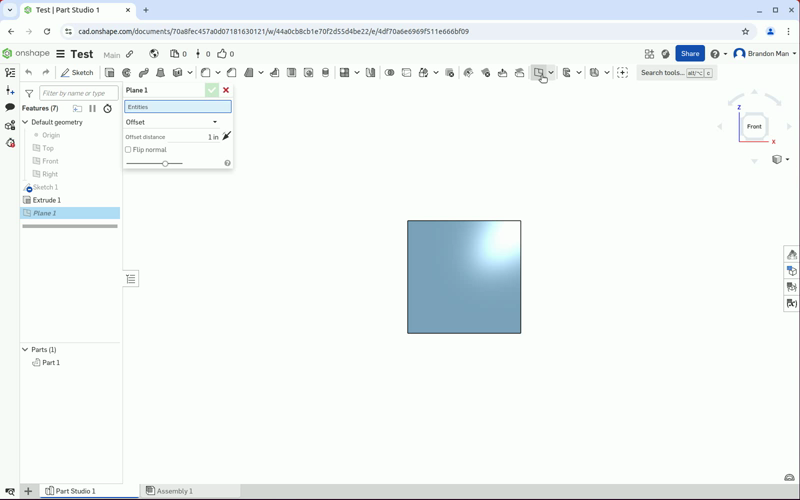
mouse_move(73, 163)
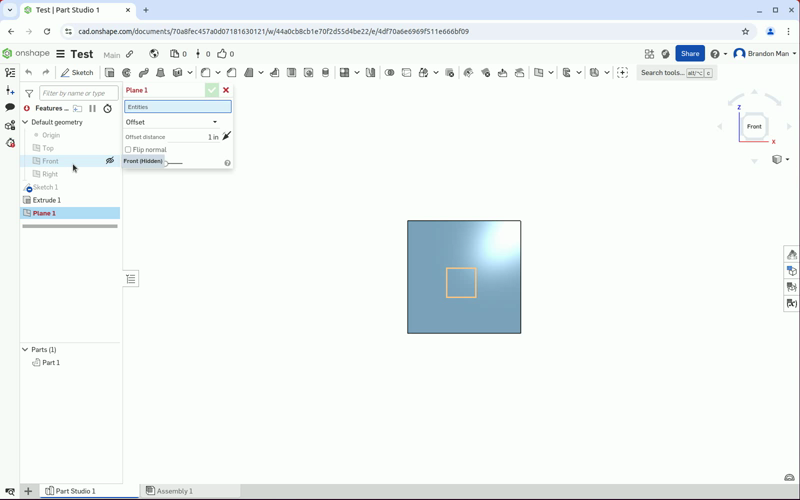
click(73, 163)
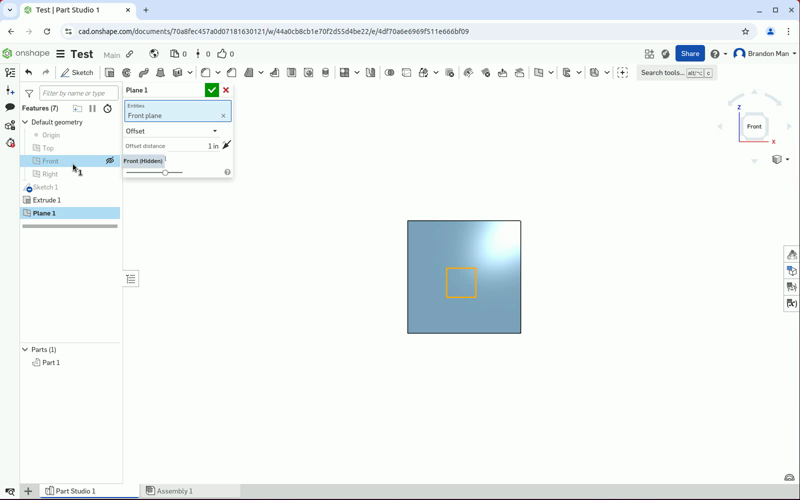
key(tab, 2)
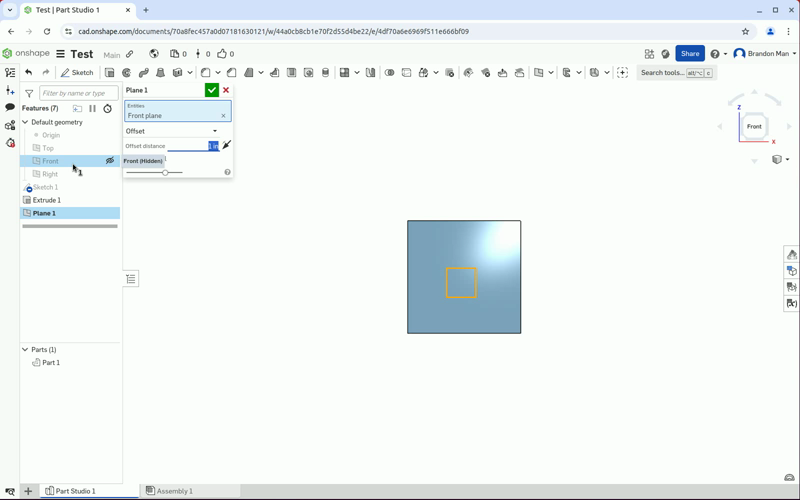
text(23.108)
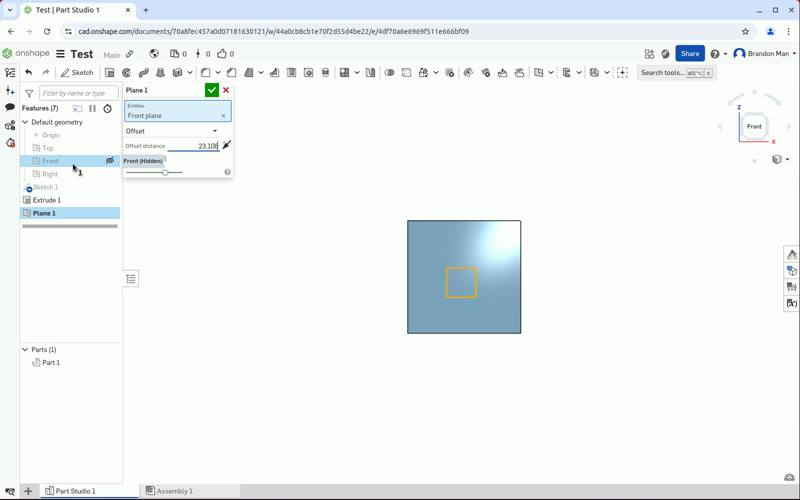
key(enter, 2)
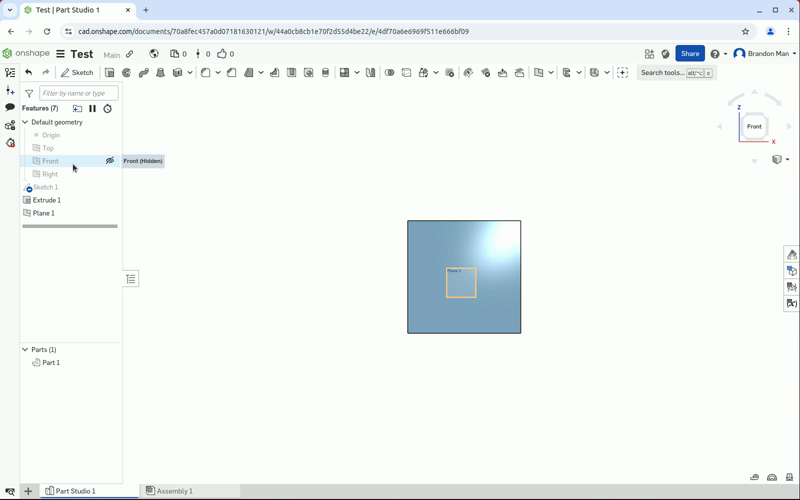
key(shift+s)
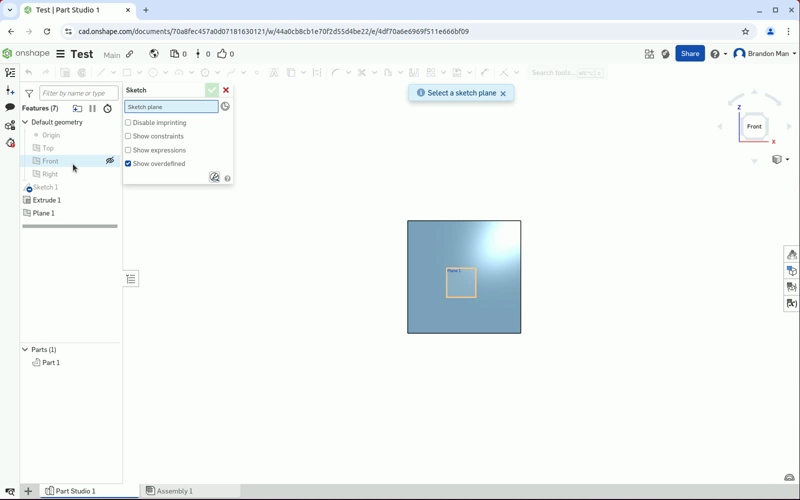
mouse_move(73, 215)
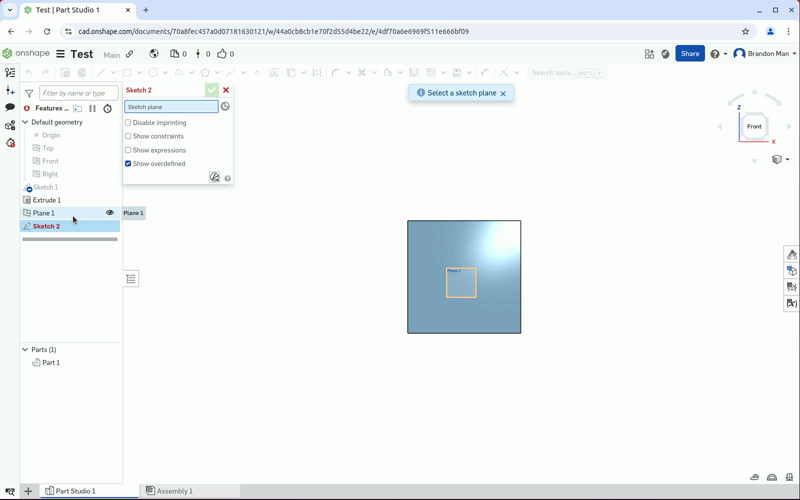
click(73, 215)
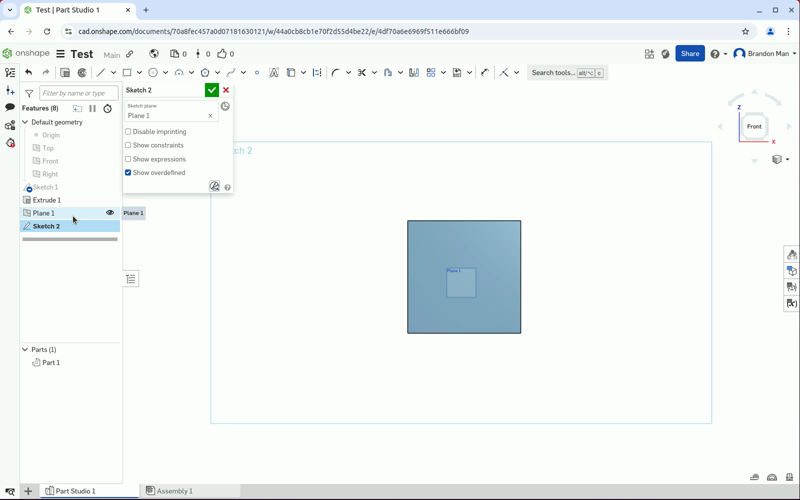
mouse_move(73, 352)
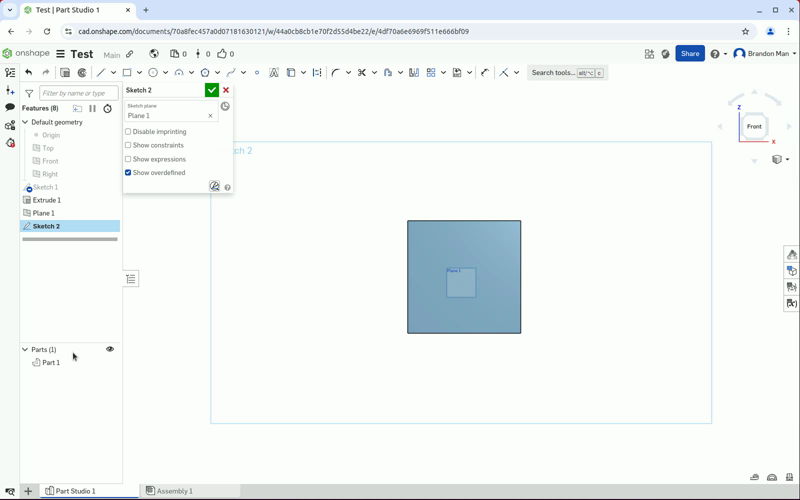
key(y)
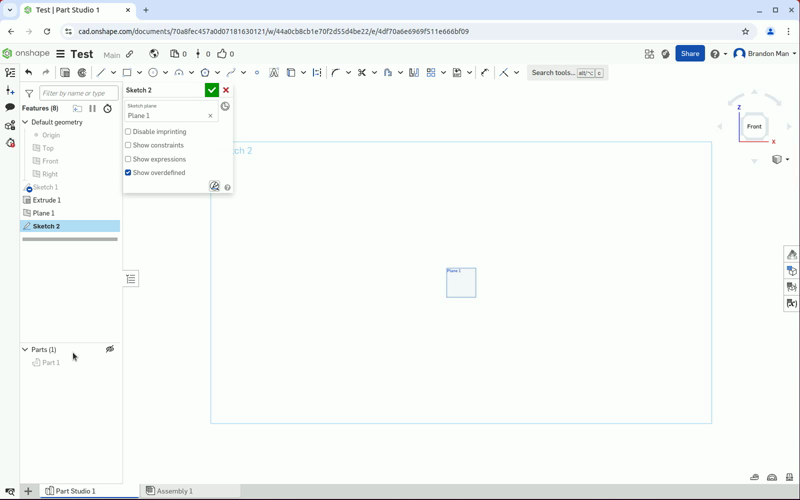
key(l)
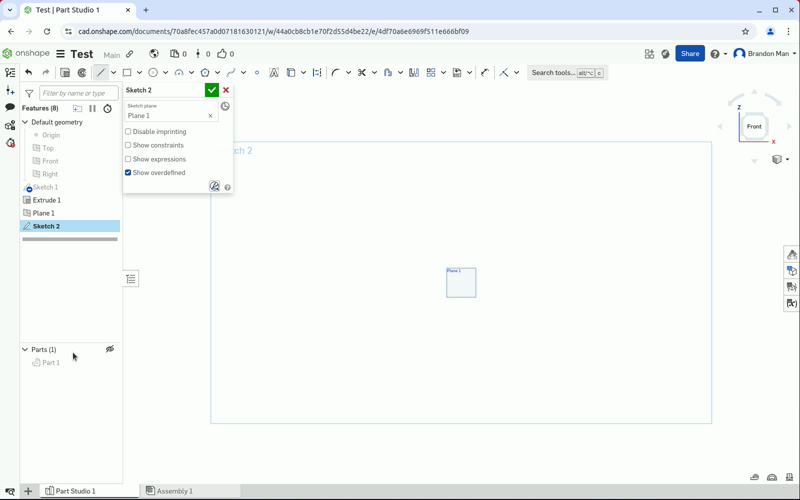
key_down(shift)
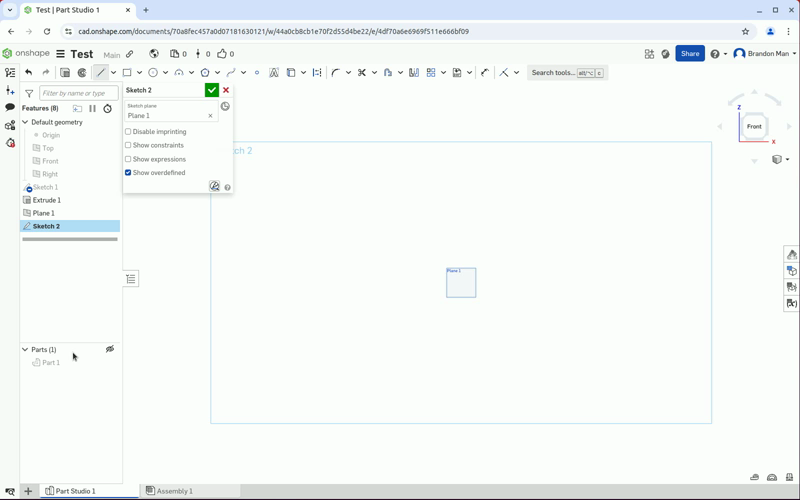
mouse_move(436, 276)
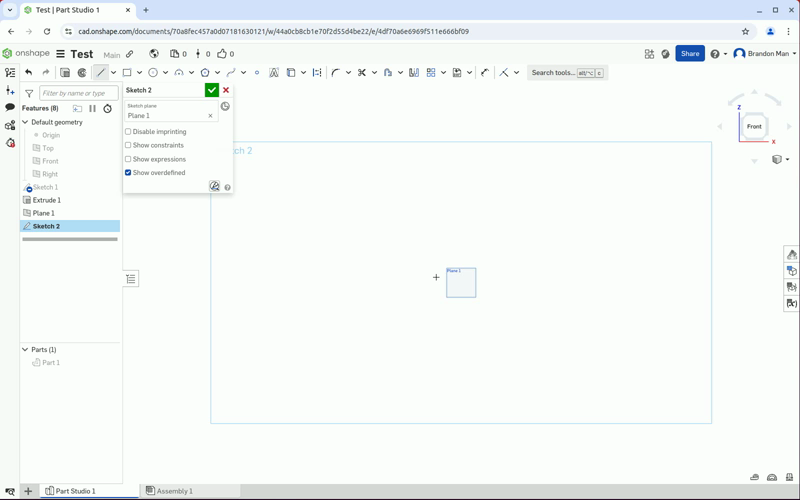
click(436, 276)
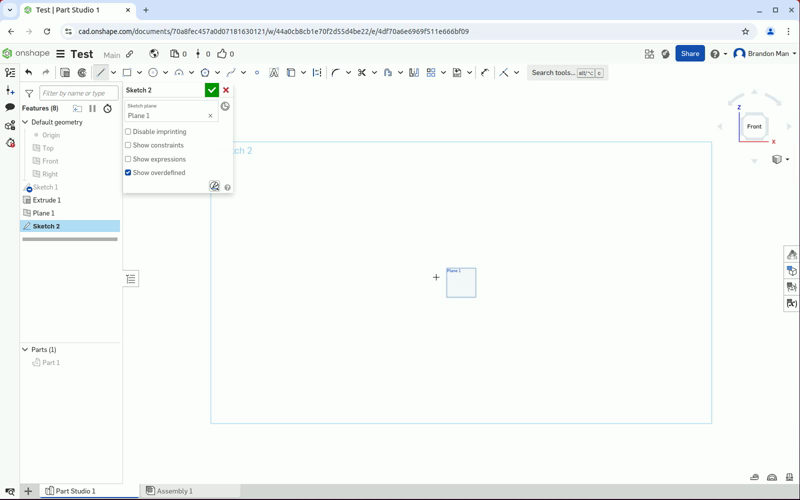
key_up(shift)
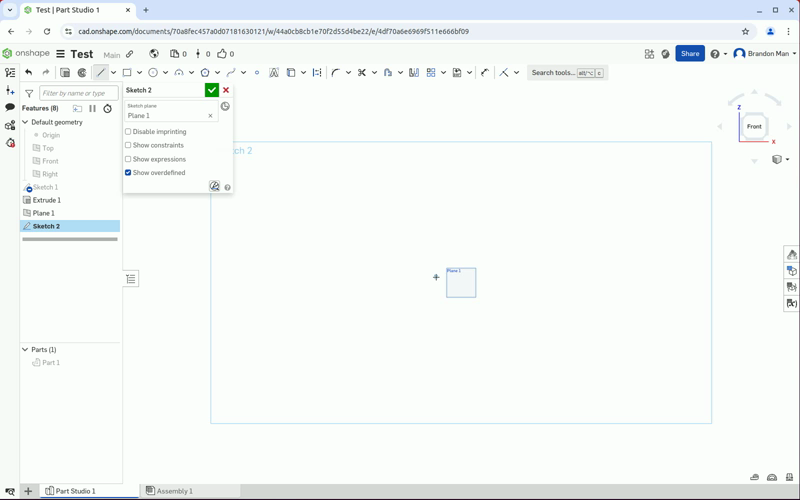
key_down(shift)
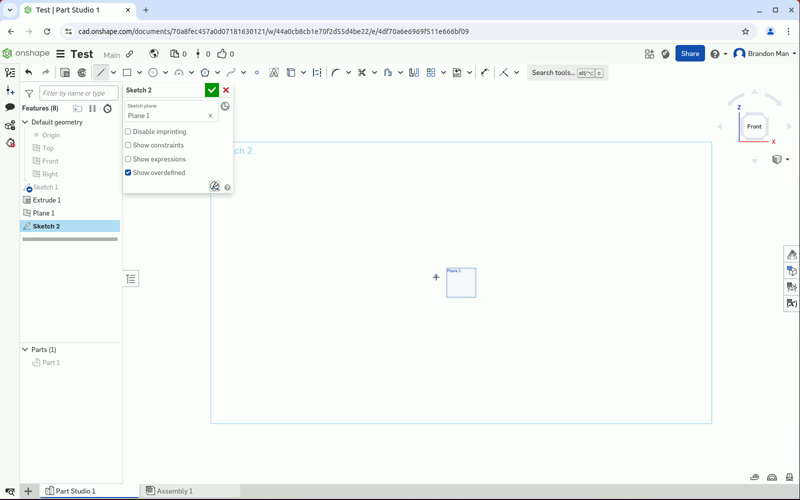
mouse_move(520, 277)
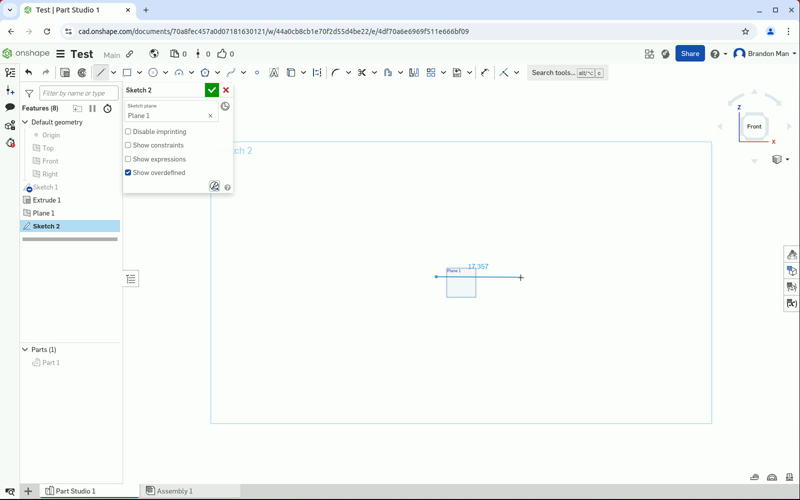
click(520, 277)
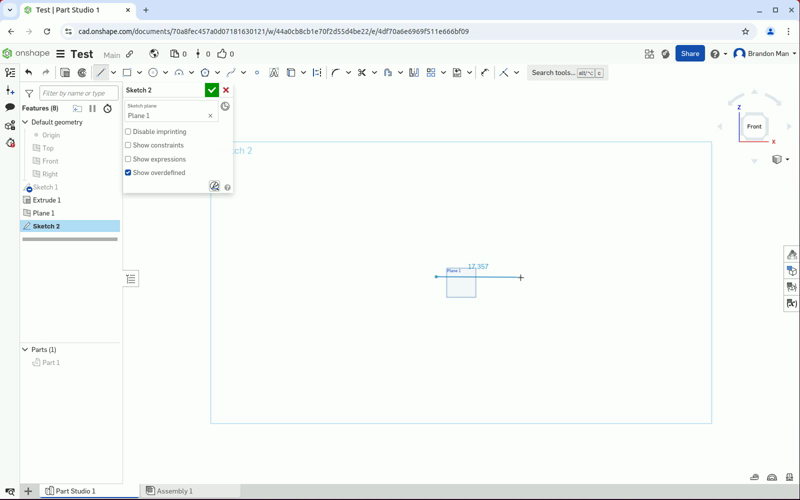
key_up(shift)
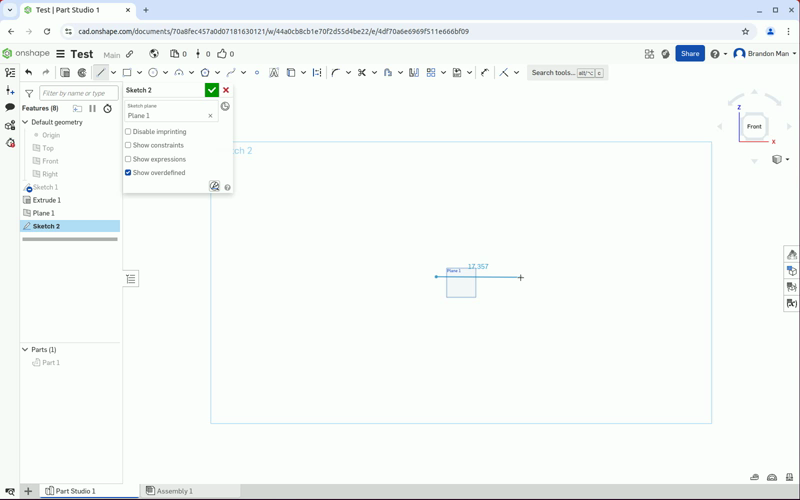
key_down(shift)
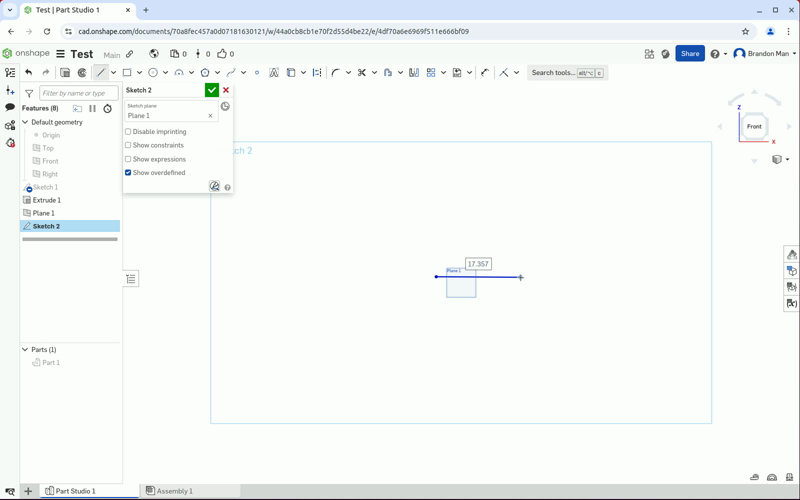
mouse_move(550, 277)
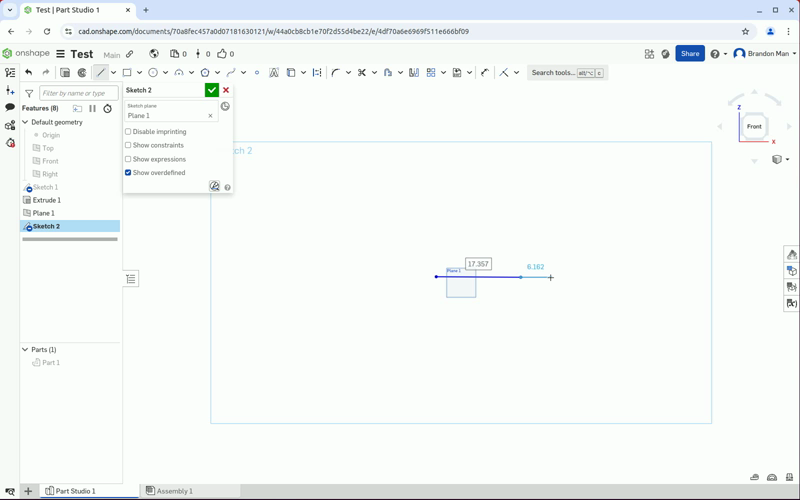
mouse_move(520, 220)
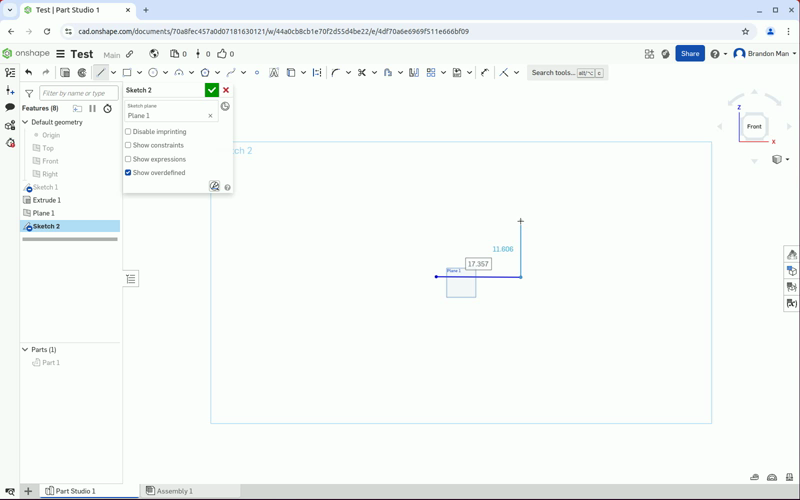
click(520, 220)
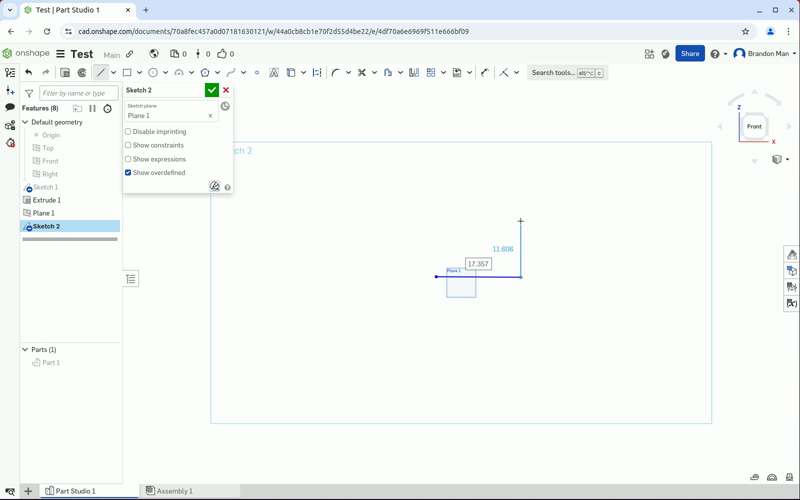
key_up(shift)
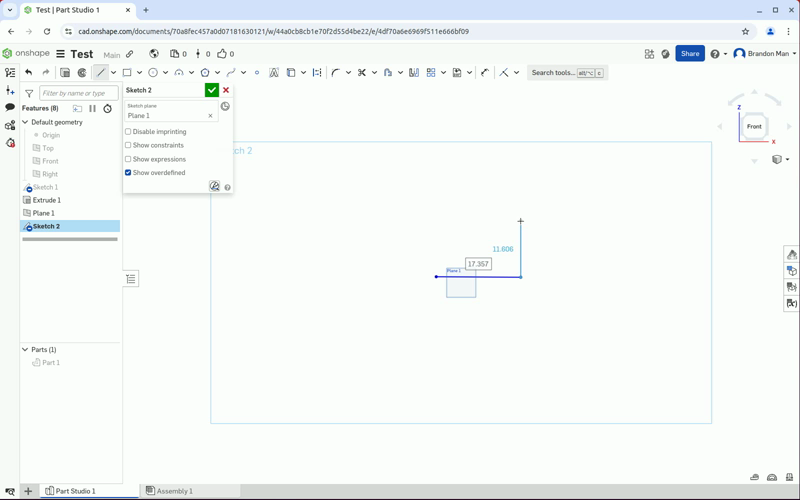
key_down(shift)
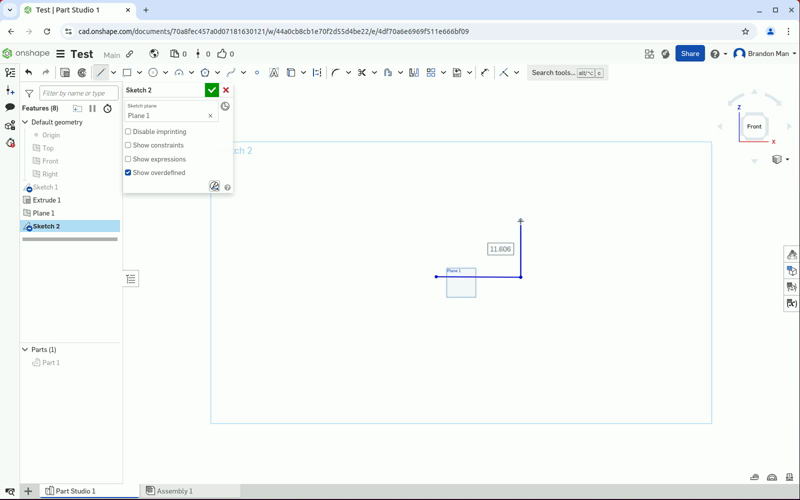
mouse_move(436, 220)
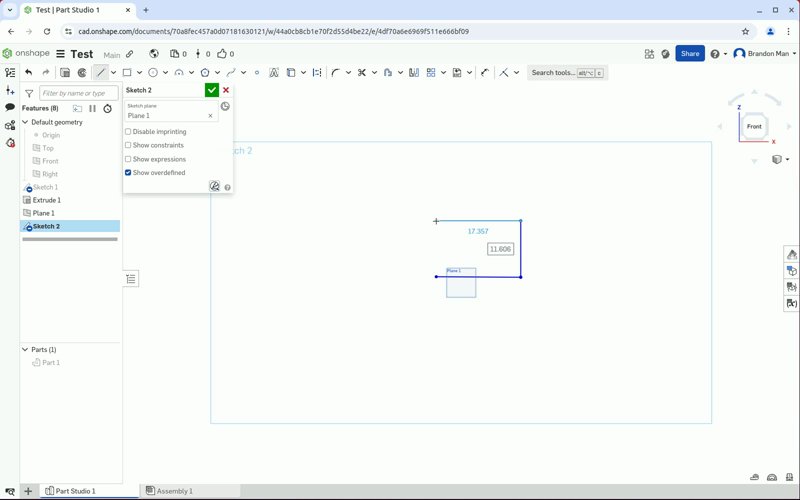
click(436, 220)
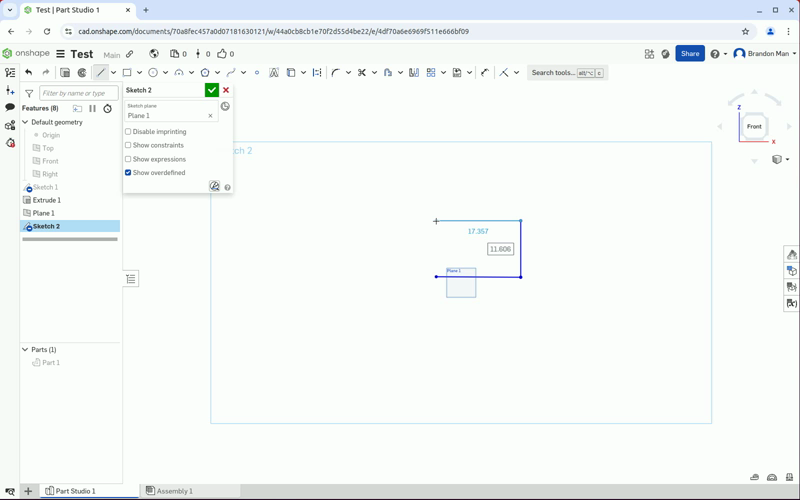
key_up(shift)
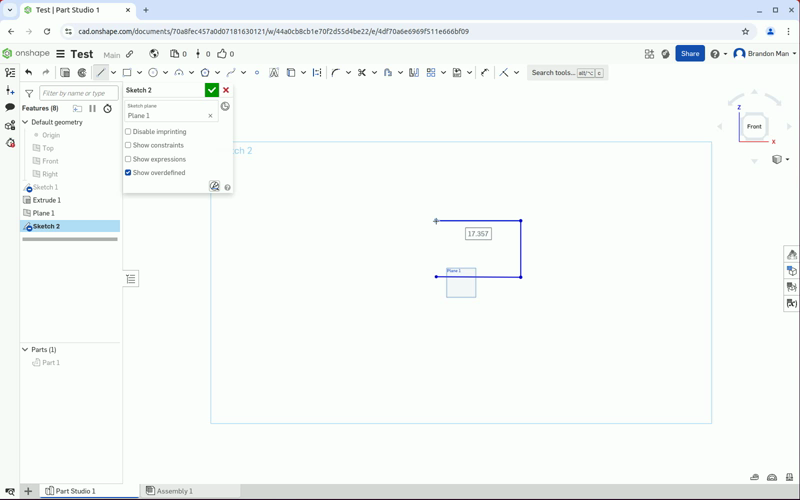
mouse_move(466, 220)
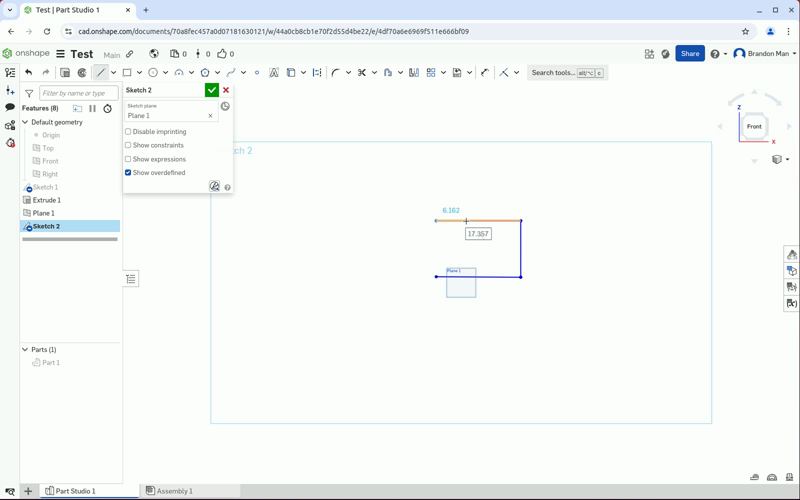
key_down(shift)
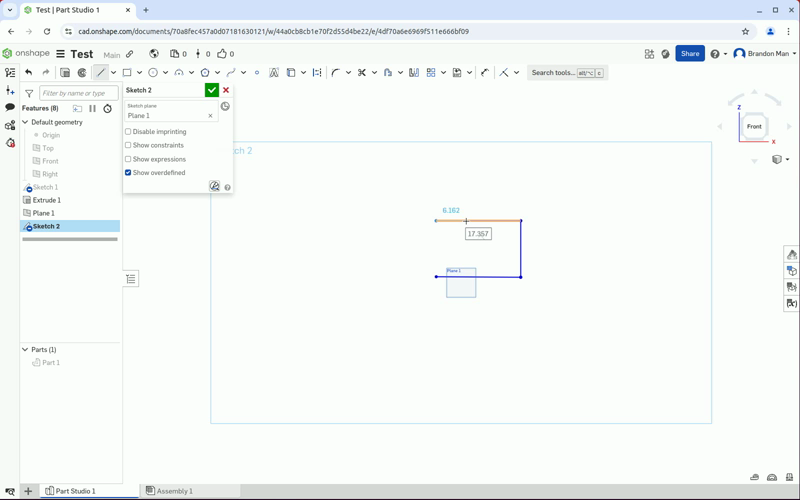
mouse_move(436, 276)
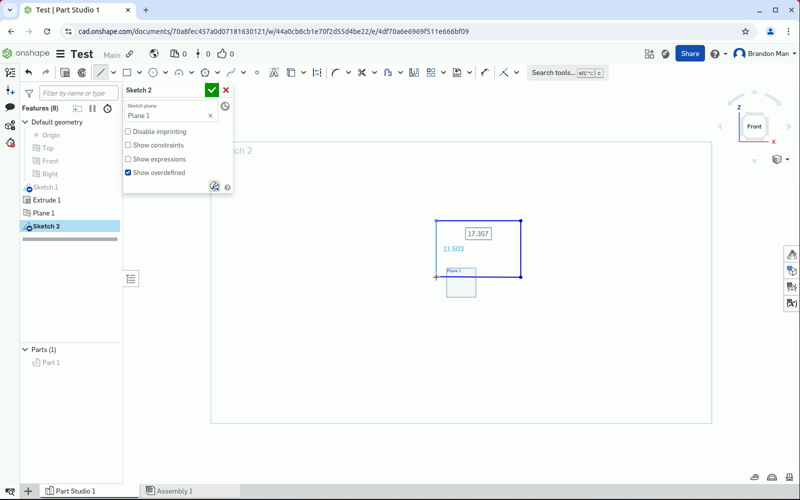
key_up(shift)
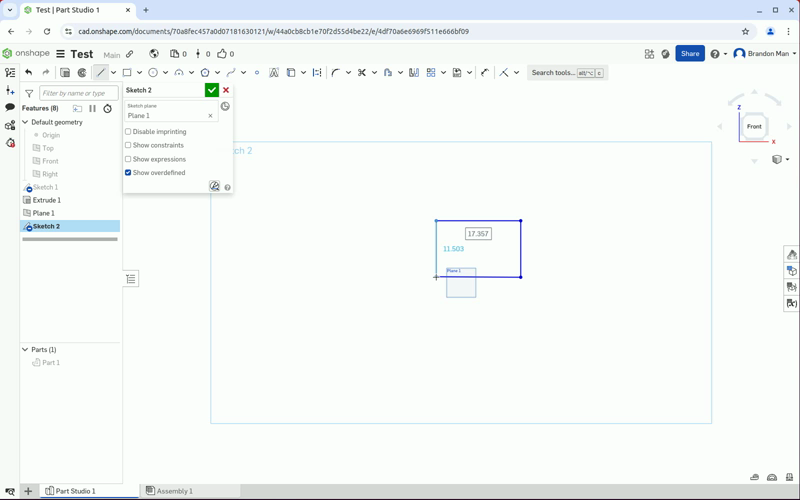
click(436, 276)
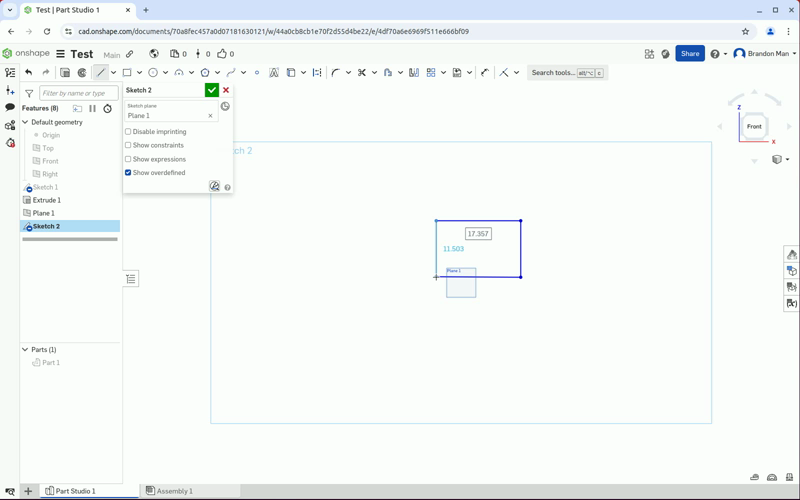
key(esc)
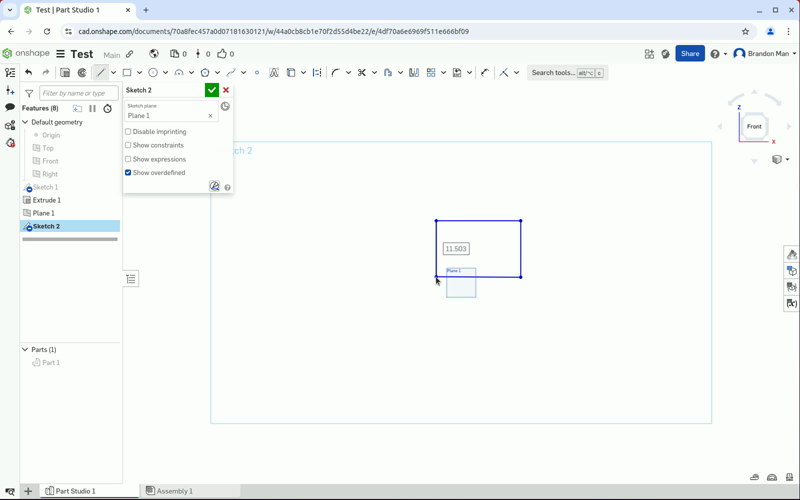
mouse_move(486, 257)
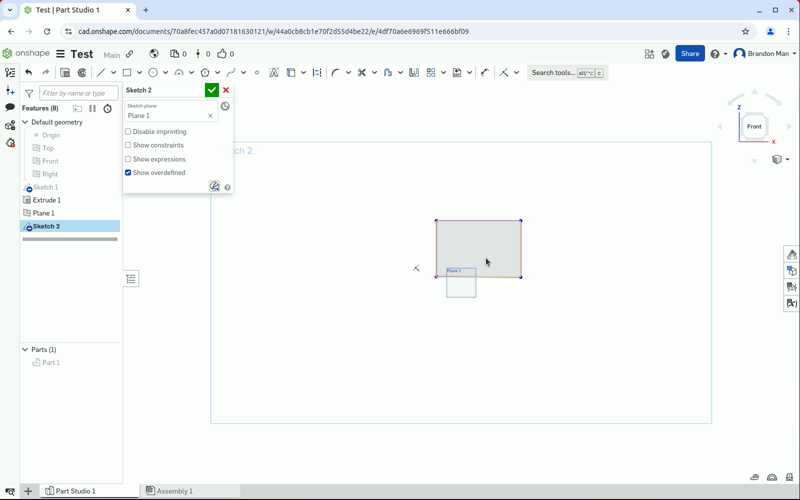
click(486, 257)
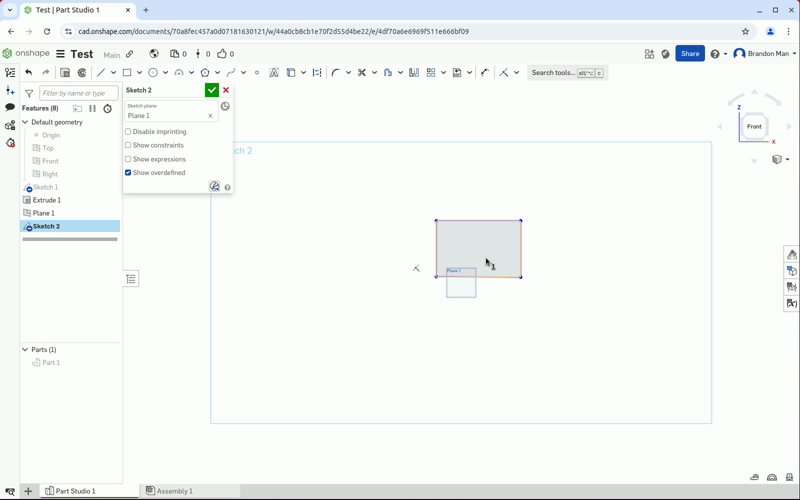
mouse_move(73, 352)
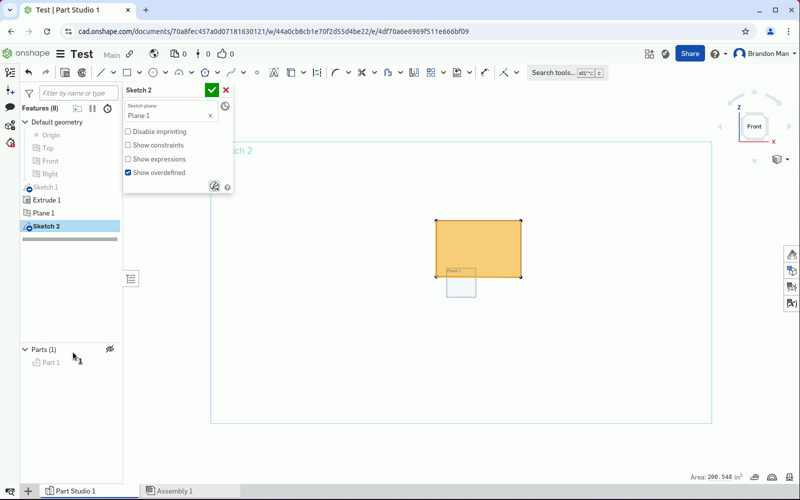
key(shift+y)
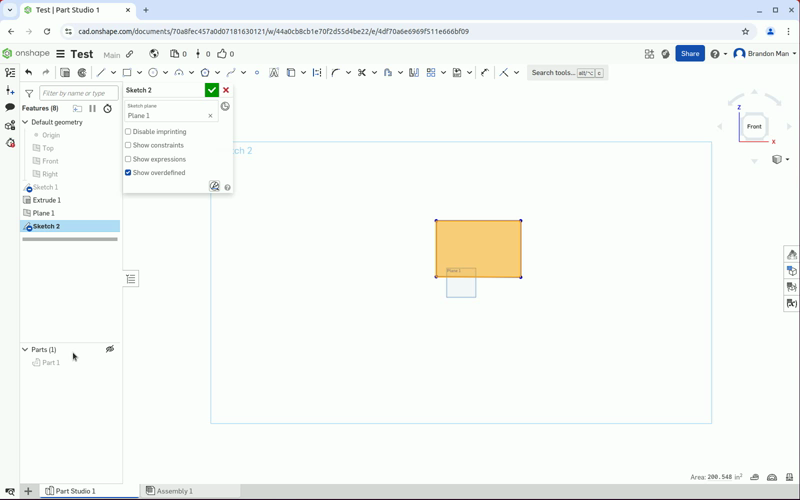
key(shift+e)
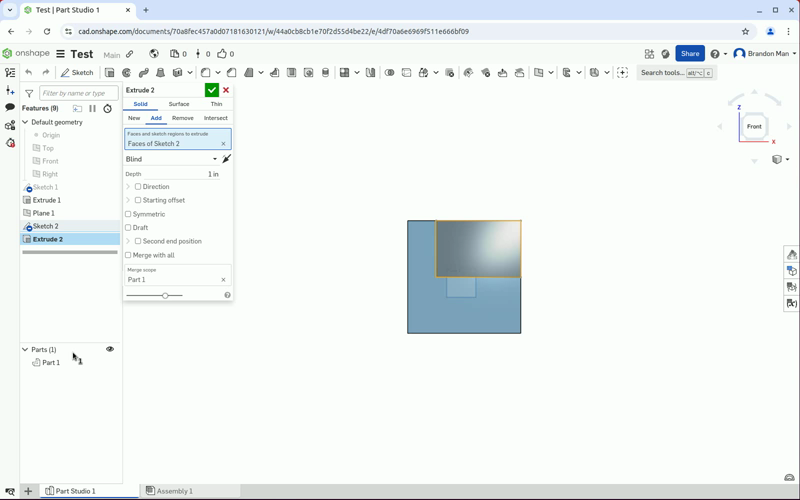
mouse_move(143, 106)
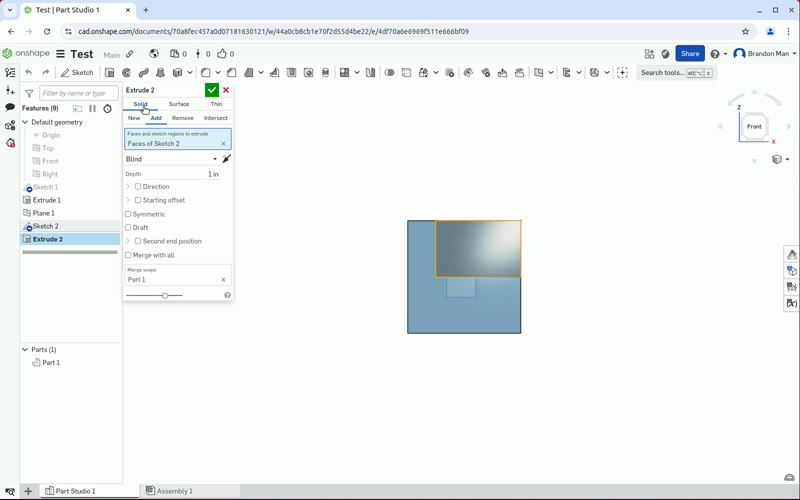
click(143, 106)
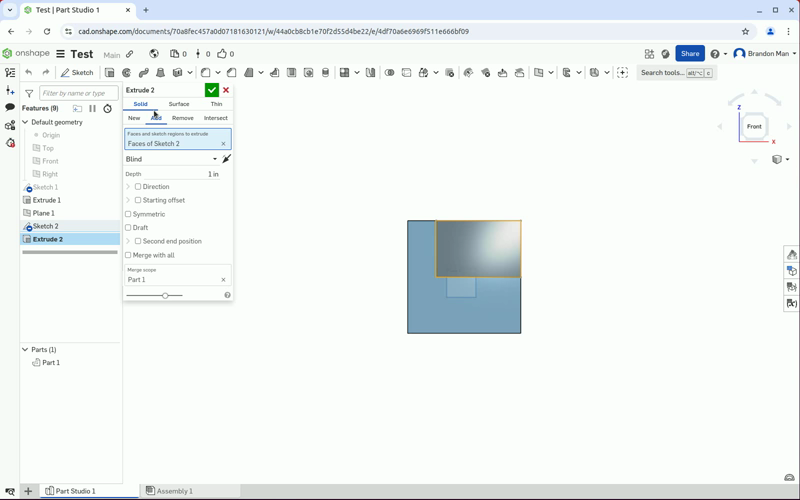
mouse_move(186, 120)
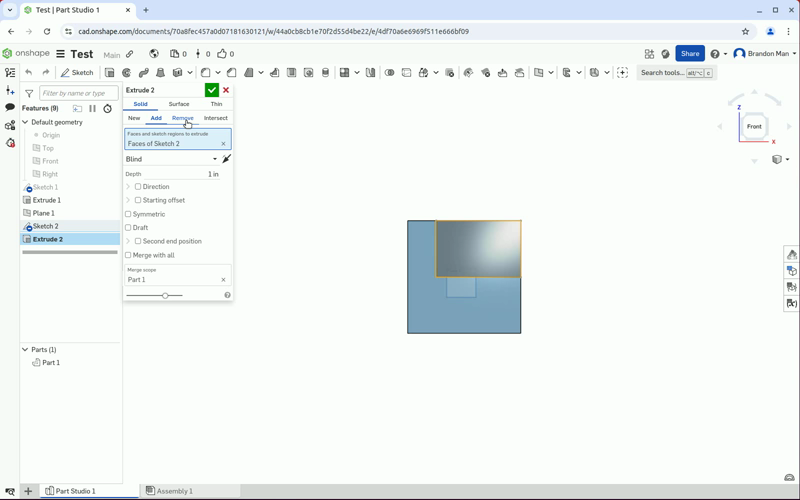
click(186, 120)
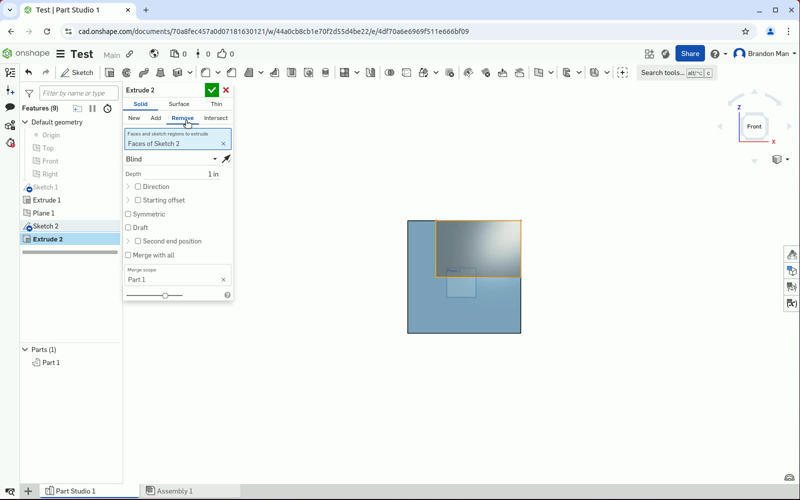
key(tab, 4)
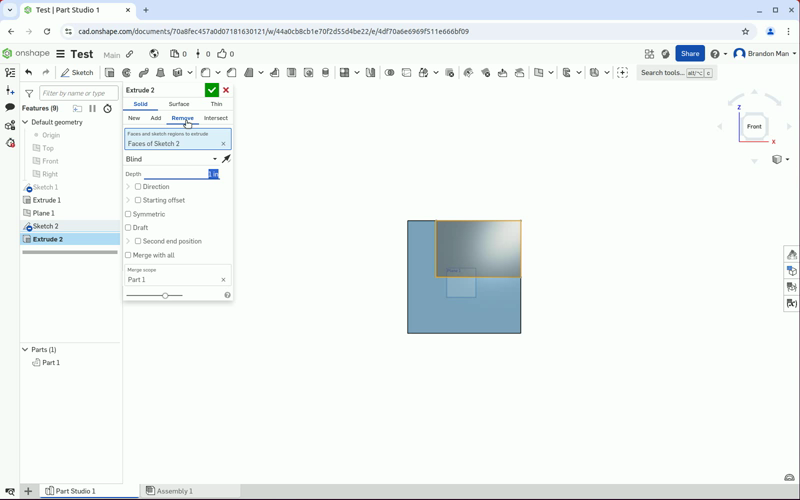
text(11.554)
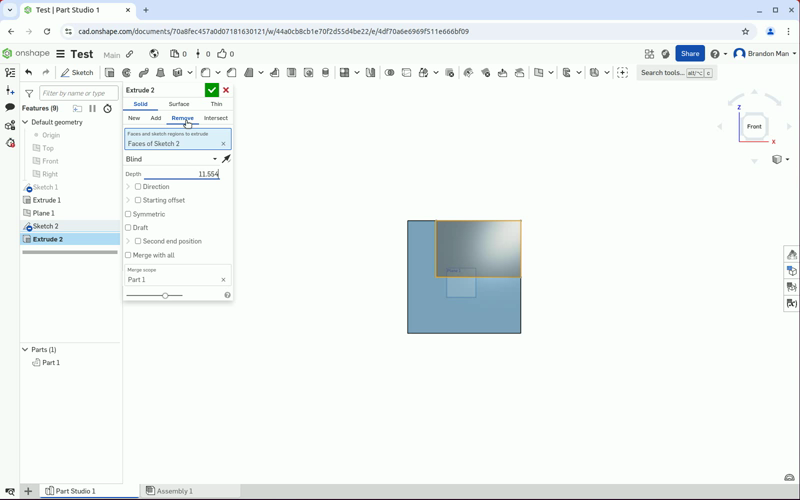
key(tab, 6)
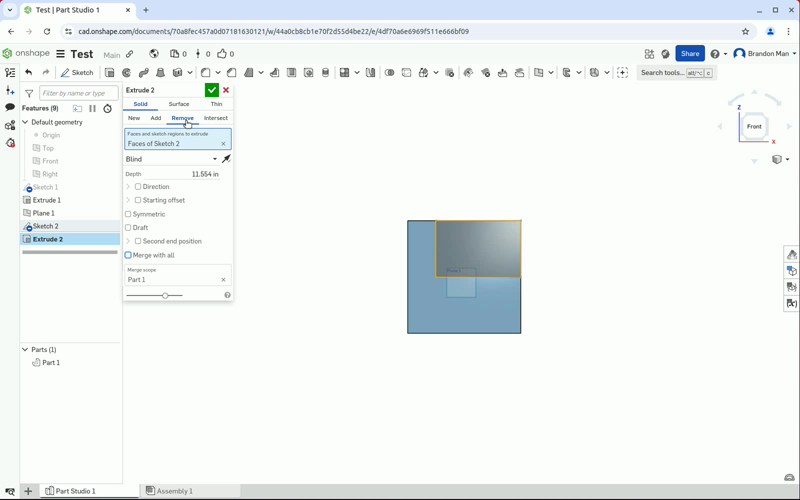
key(space)
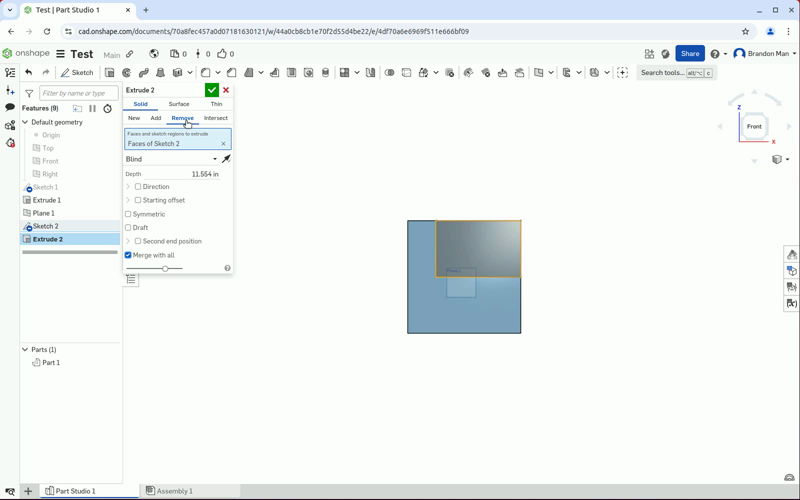
key(enter)
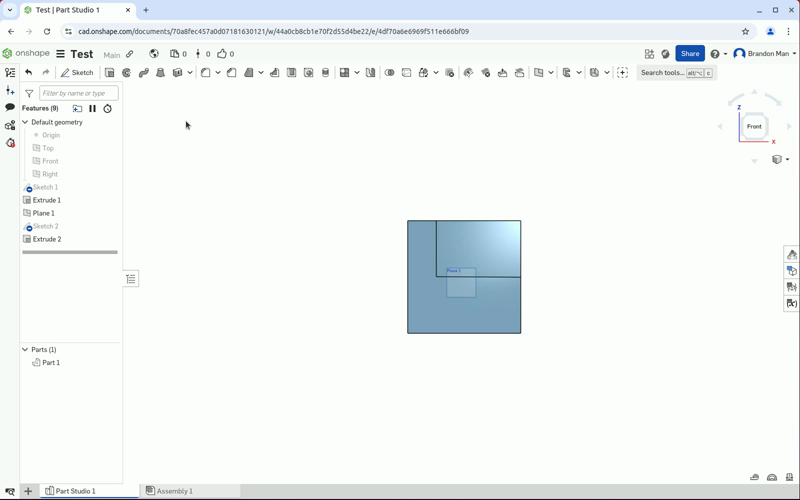
key(shift+h)
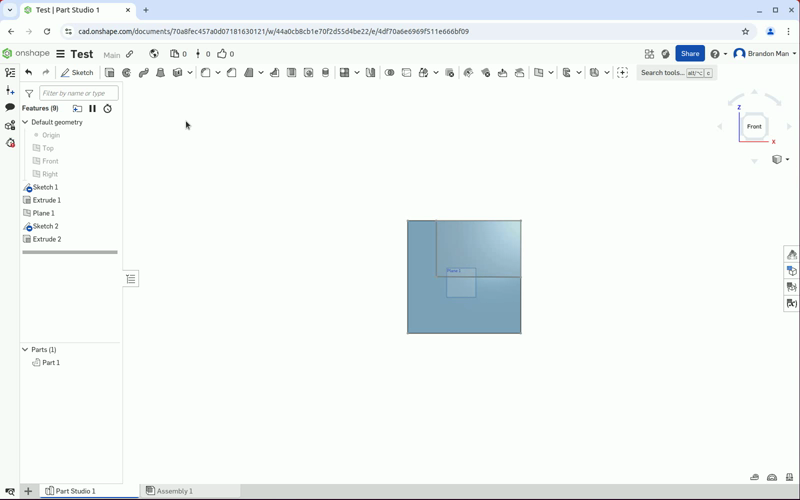
key(shift+h)
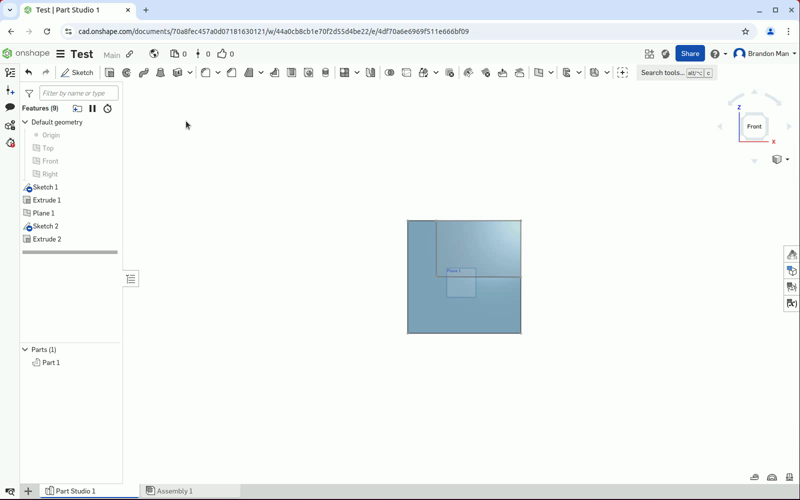
key(shift+7)
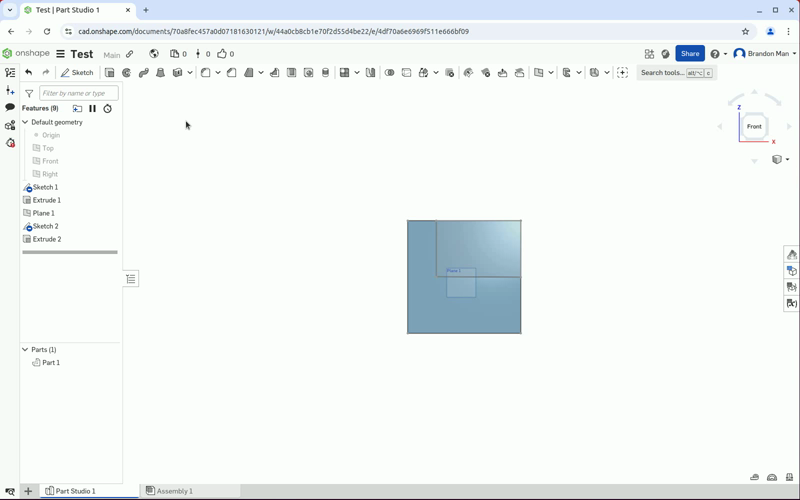
key(left, 2)
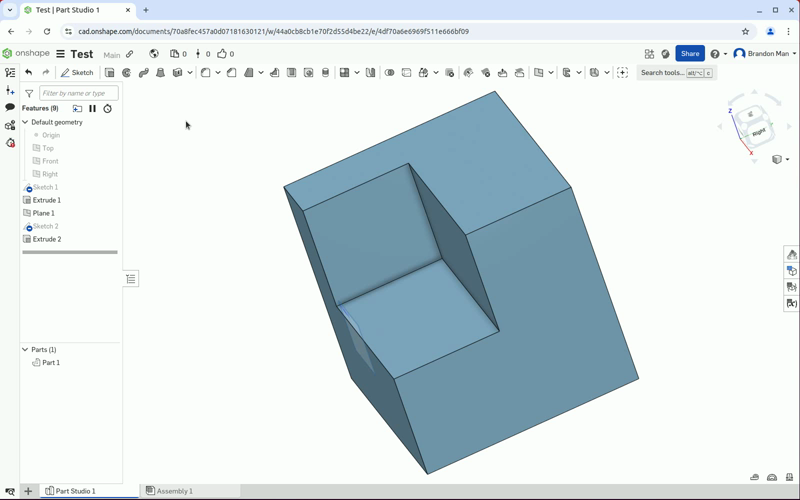
key(down, 2)
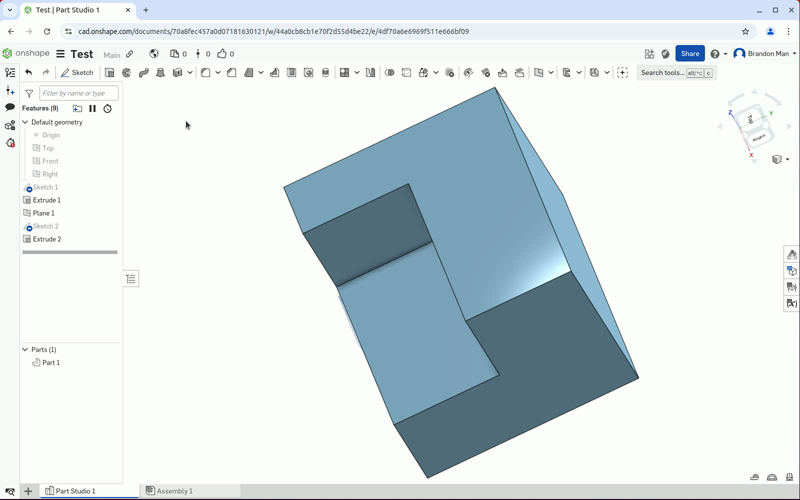
key(up, 2)
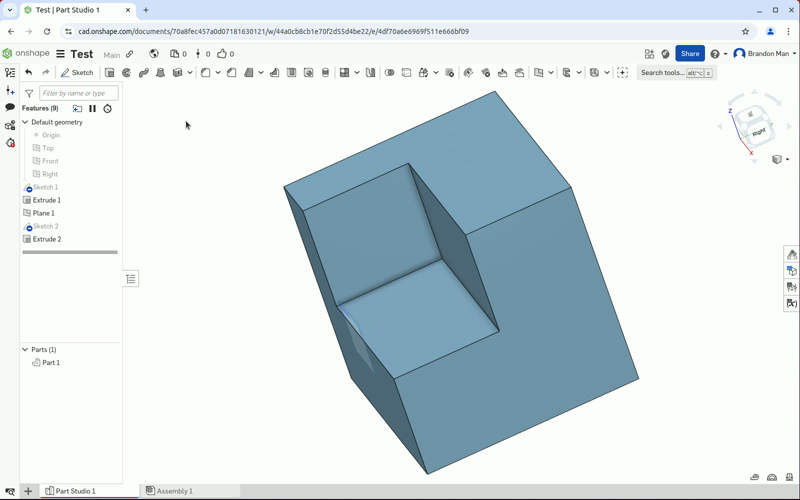
key(right, 2)
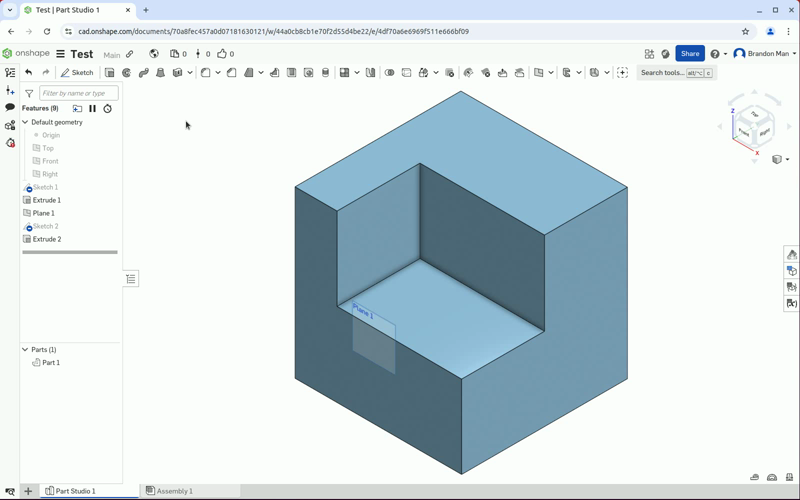
mouse_move(73, 189)
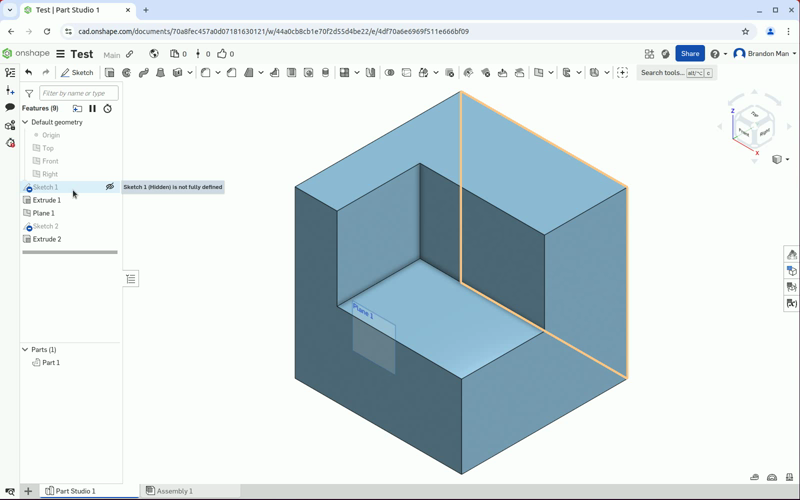
click(73, 189)